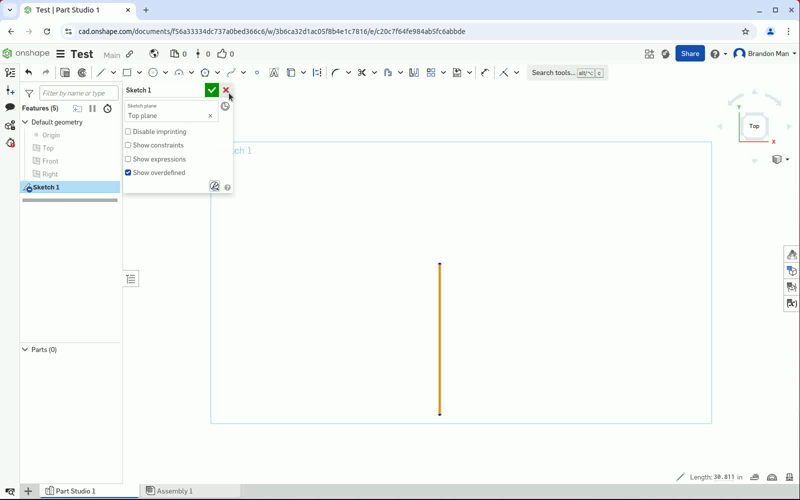
key(shift+h)
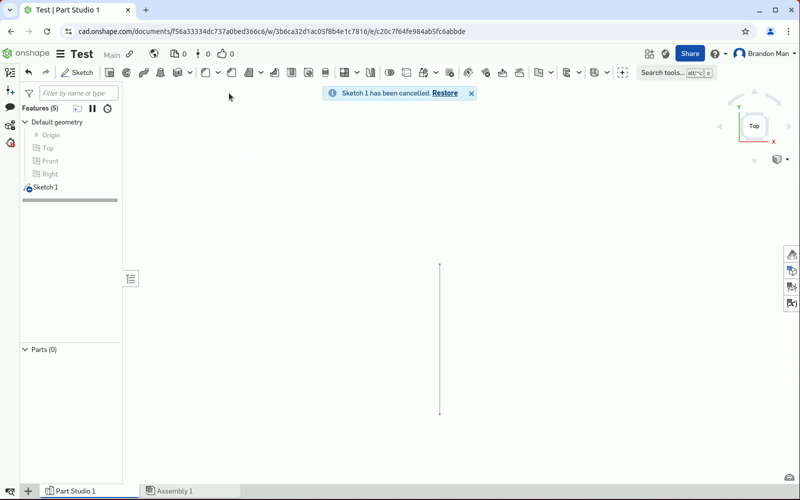
key(shift+s)
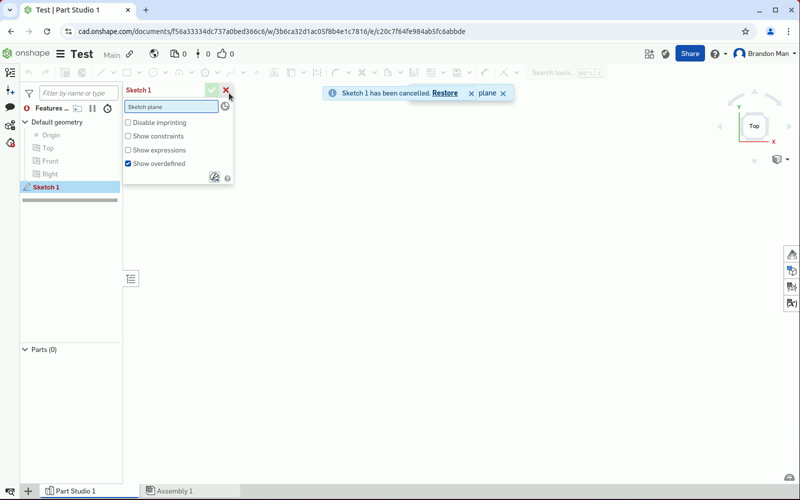
mouse_move(73, 150)
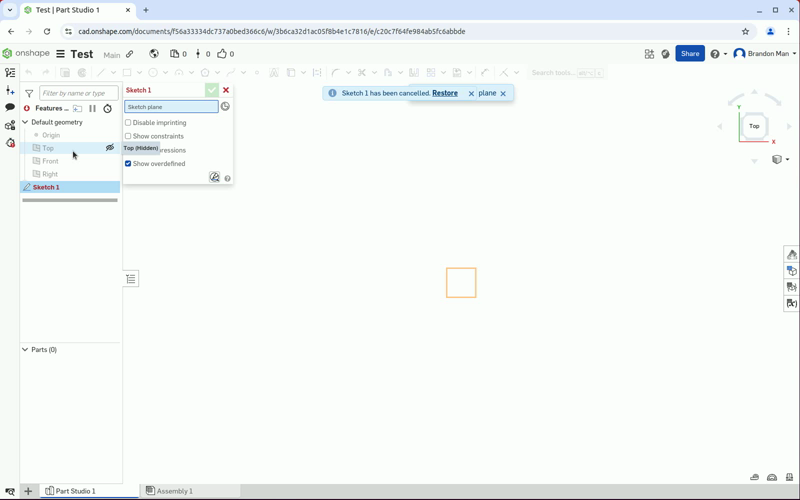
click(73, 150)
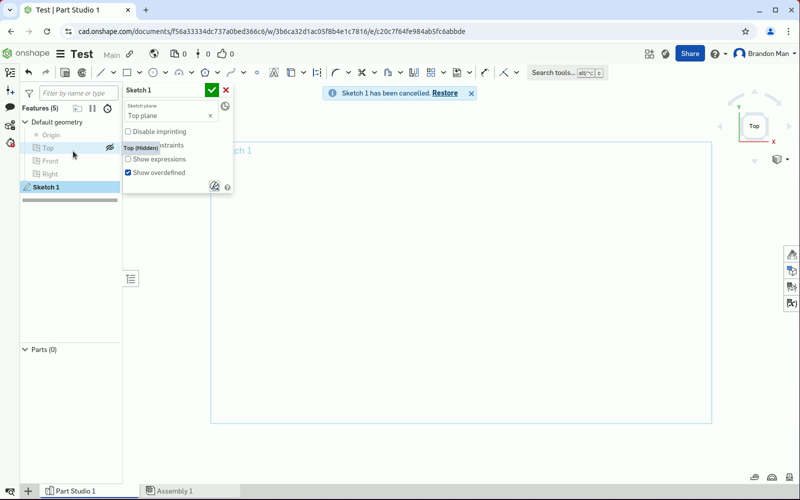
mouse_move(73, 352)
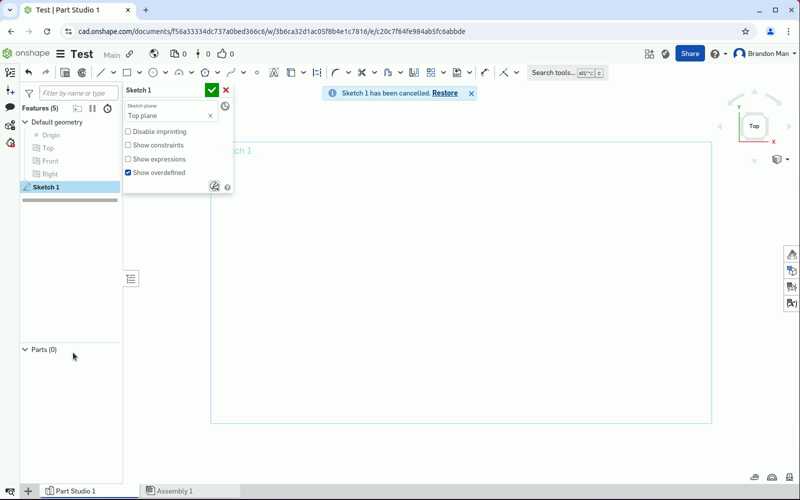
key(y)
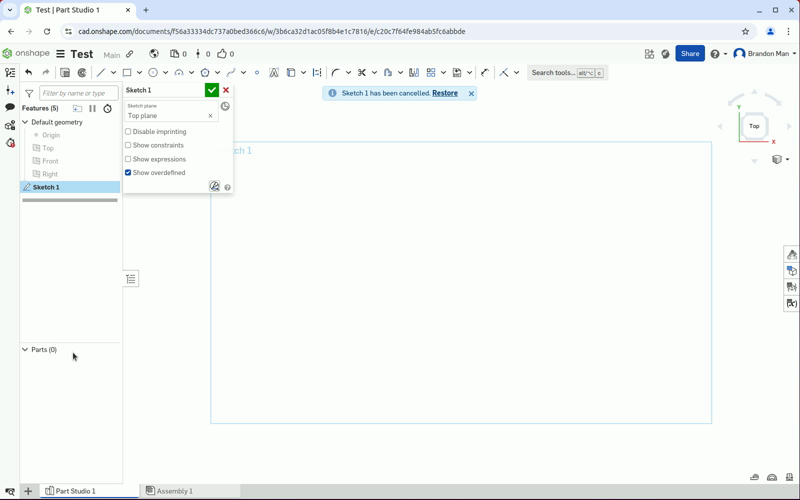
key(l)
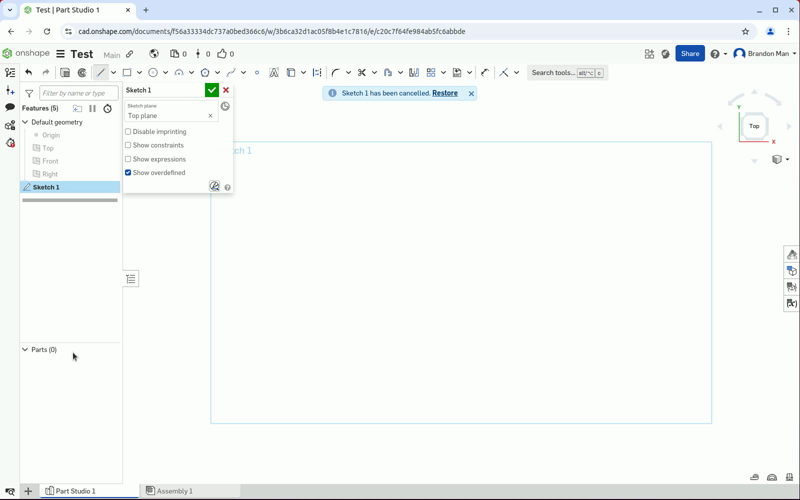
key_down(shift)
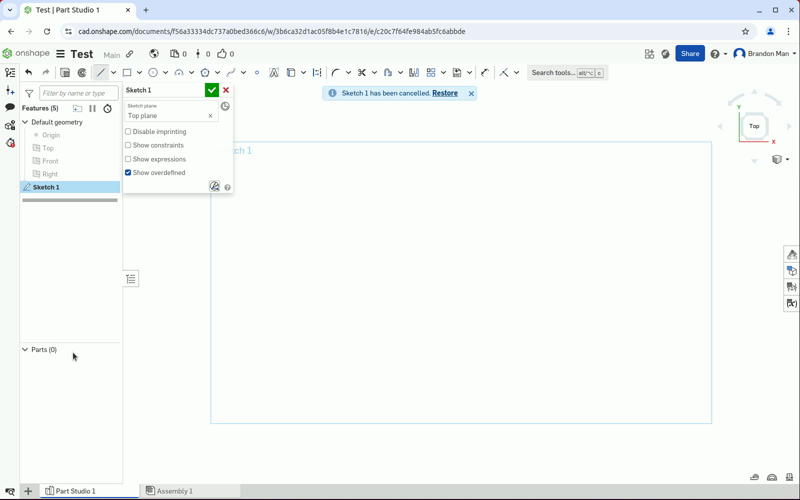
mouse_move(348, 319)
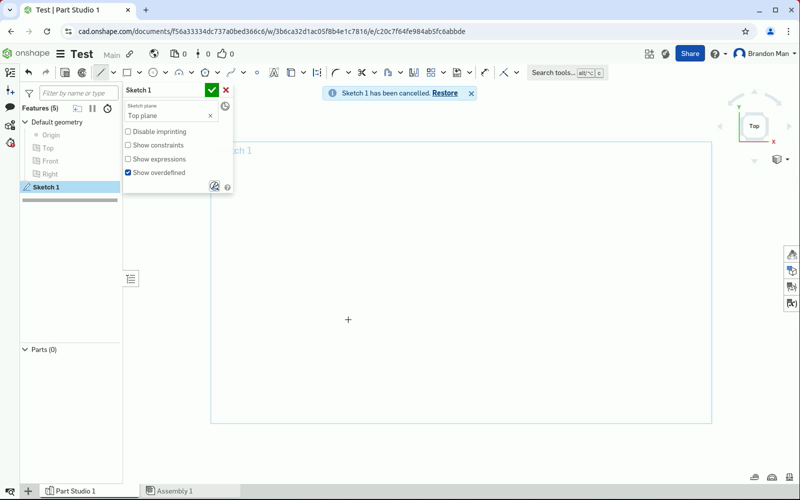
click(348, 319)
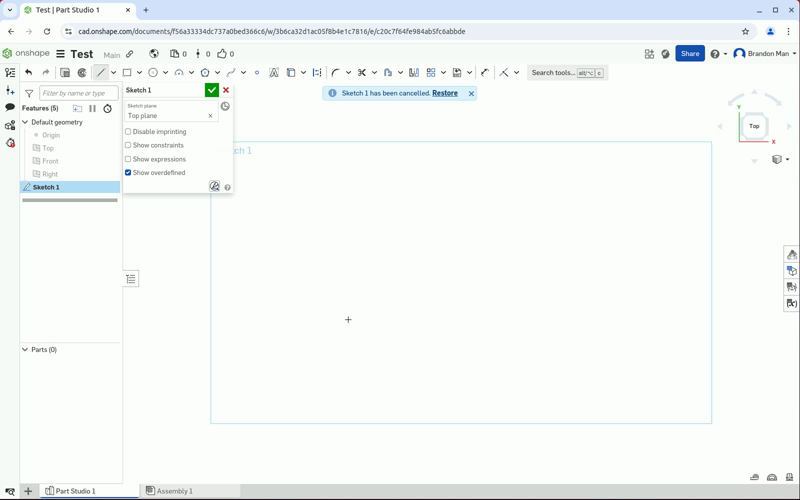
key_up(shift)
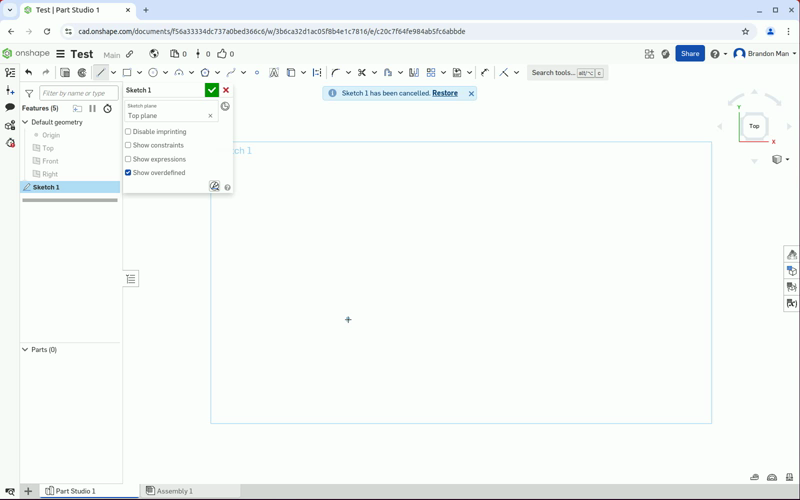
key_down(shift)
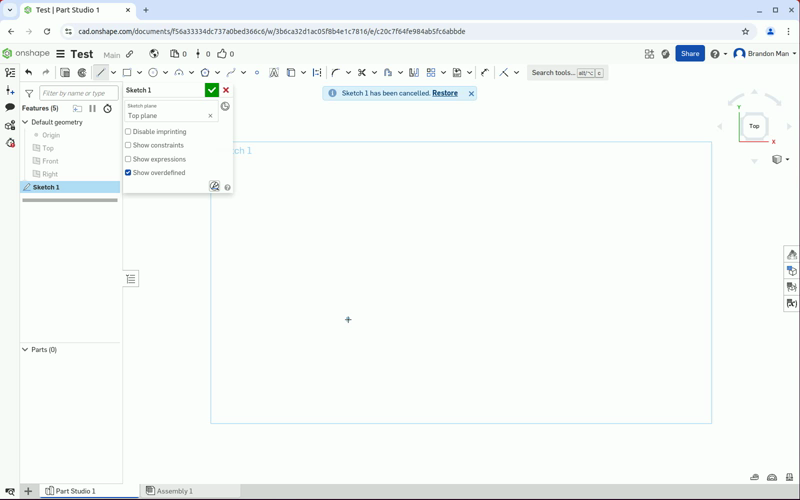
mouse_move(493, 319)
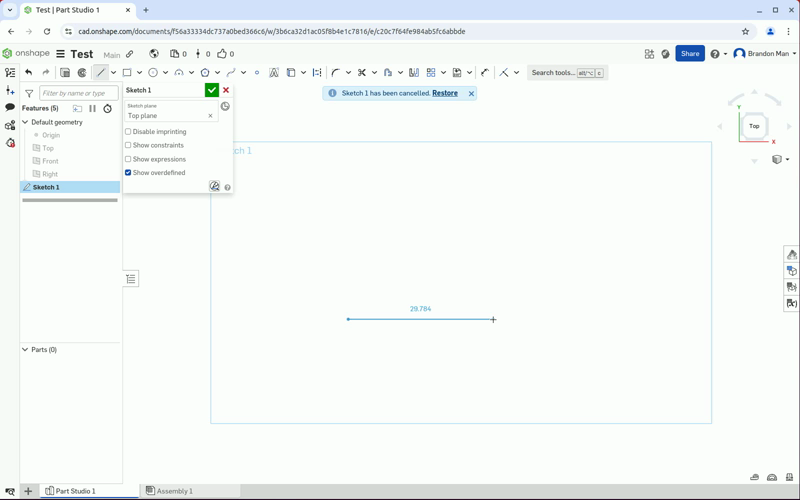
click(493, 319)
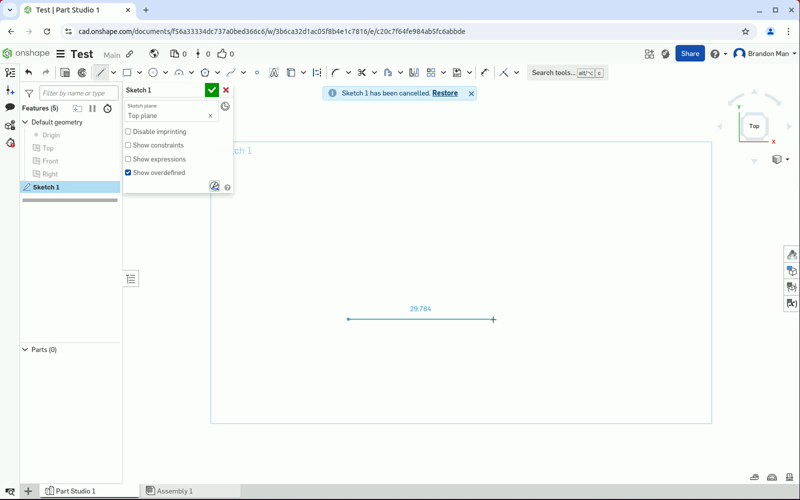
key_up(shift)
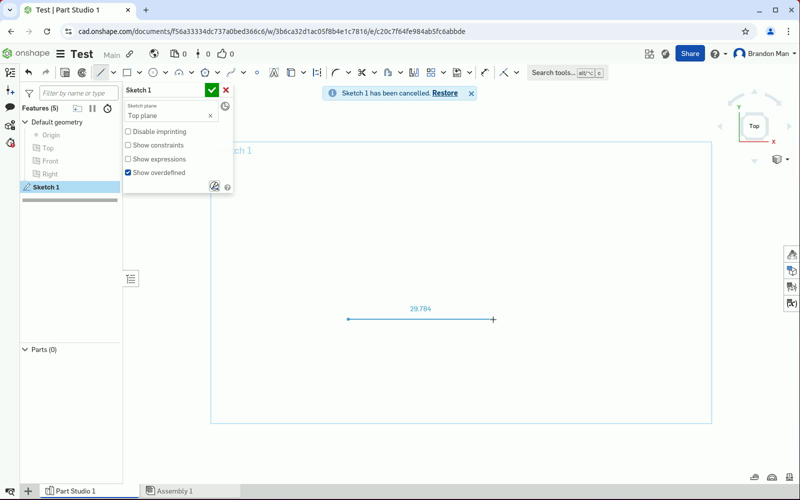
key_down(shift)
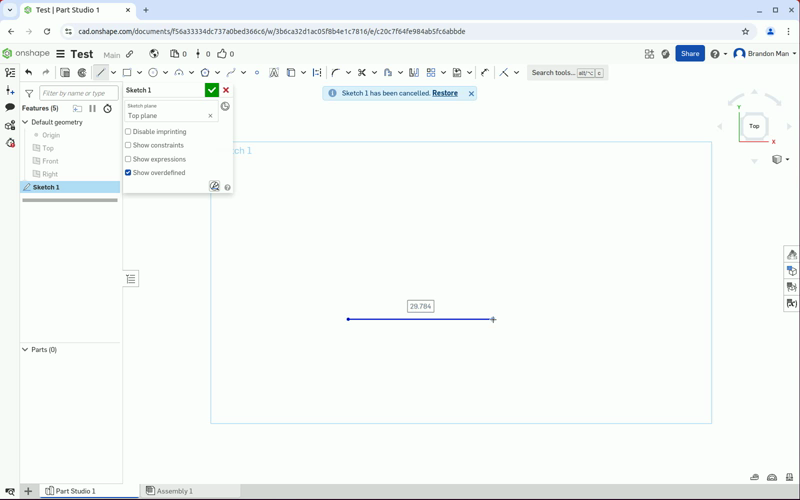
mouse_move(523, 319)
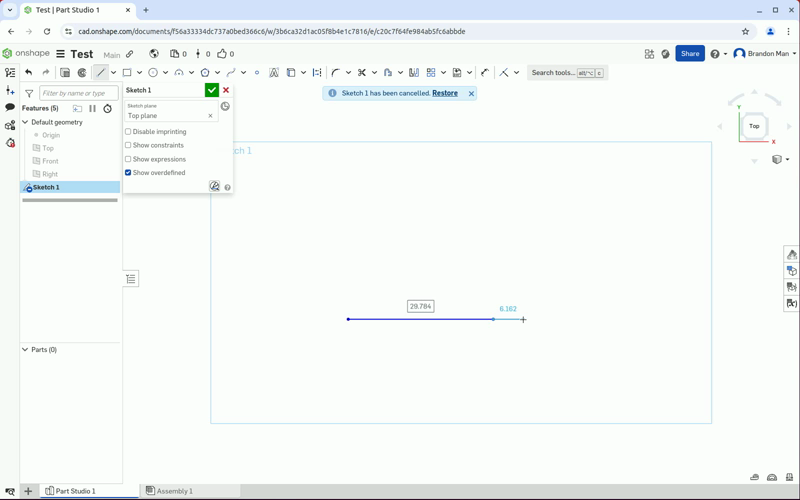
mouse_move(493, 262)
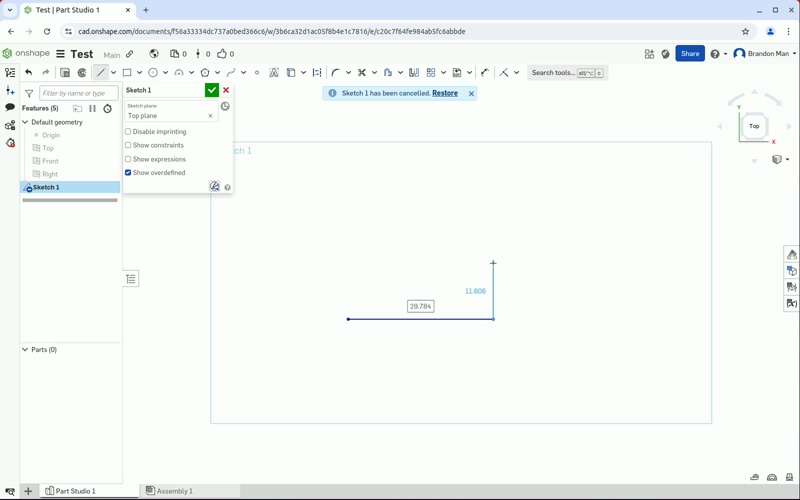
click(493, 262)
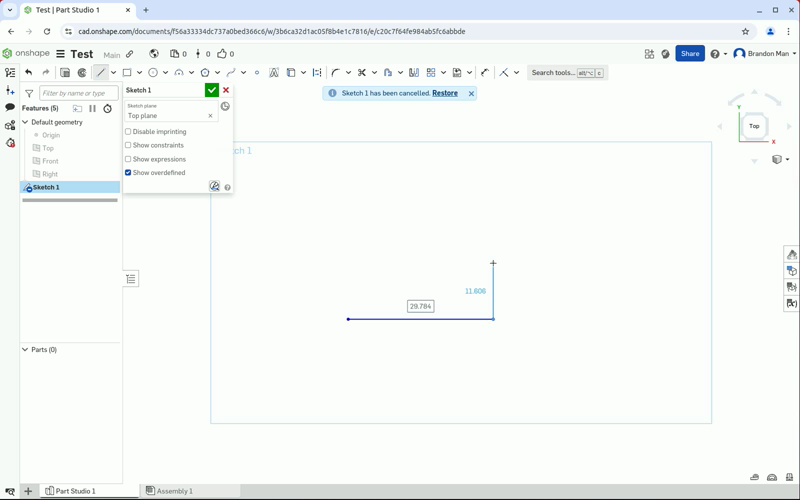
key_up(shift)
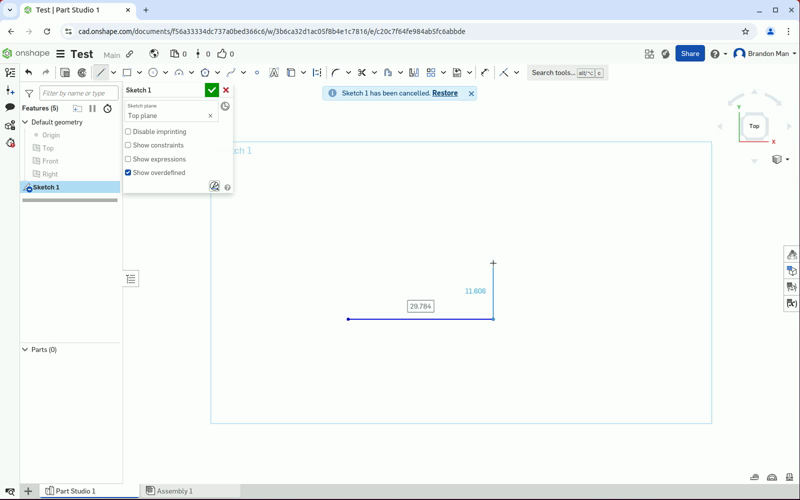
key_down(shift)
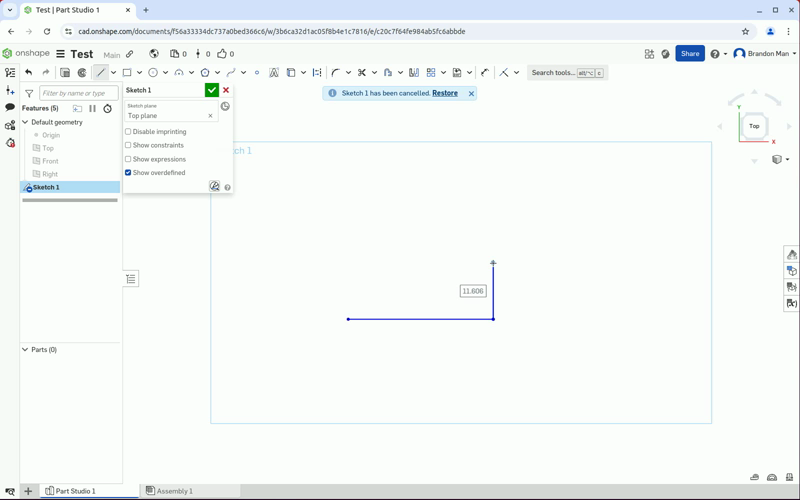
mouse_move(348, 262)
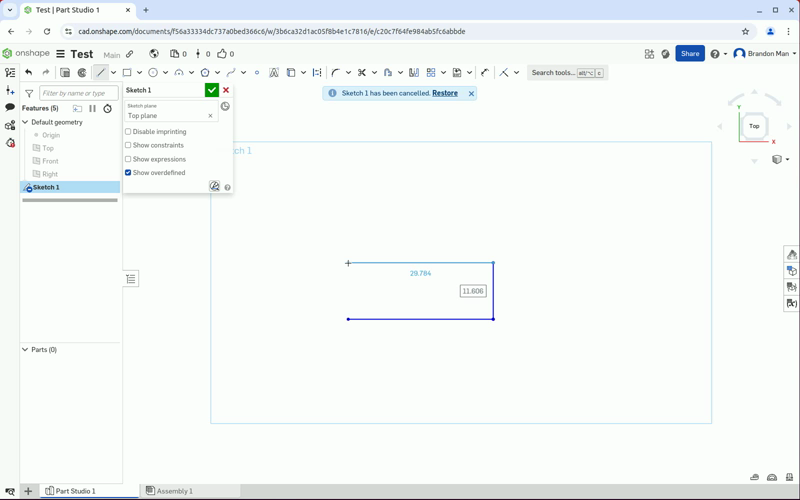
click(348, 262)
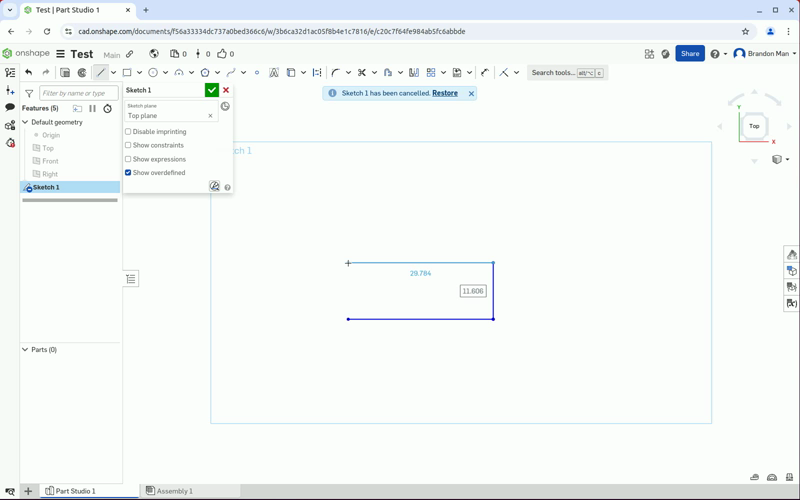
key_up(shift)
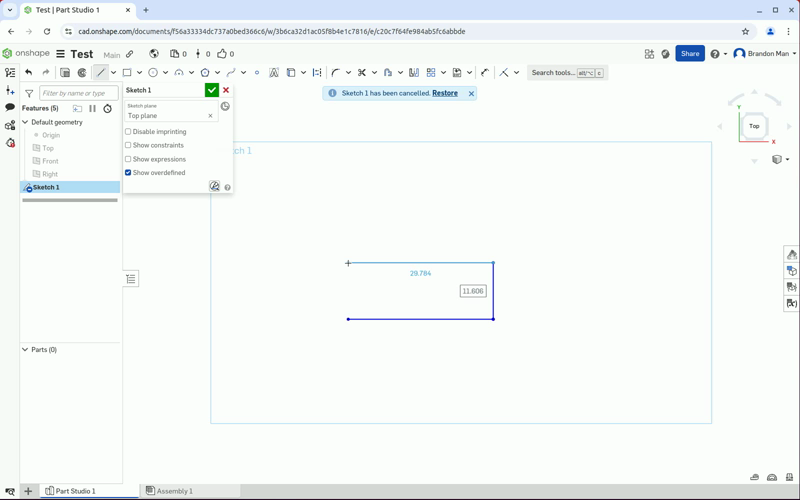
mouse_move(378, 262)
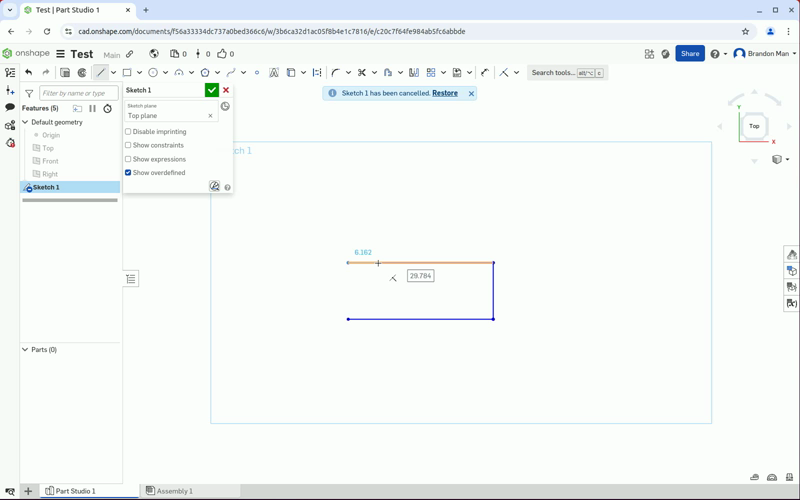
key_down(shift)
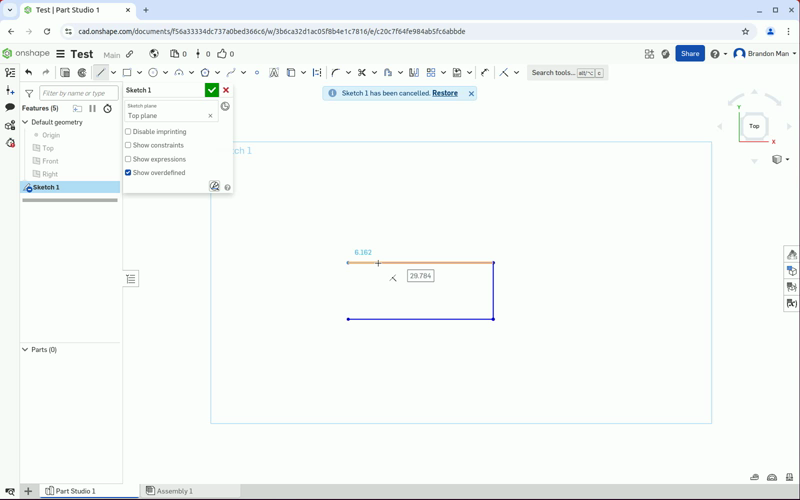
mouse_move(348, 319)
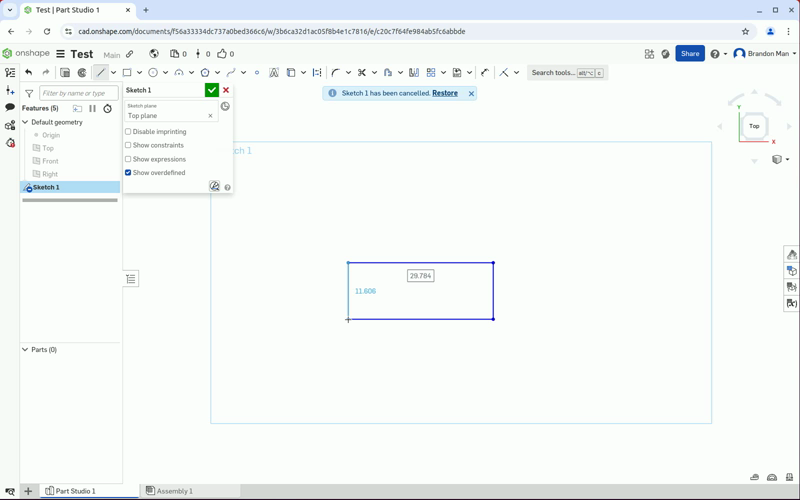
key_up(shift)
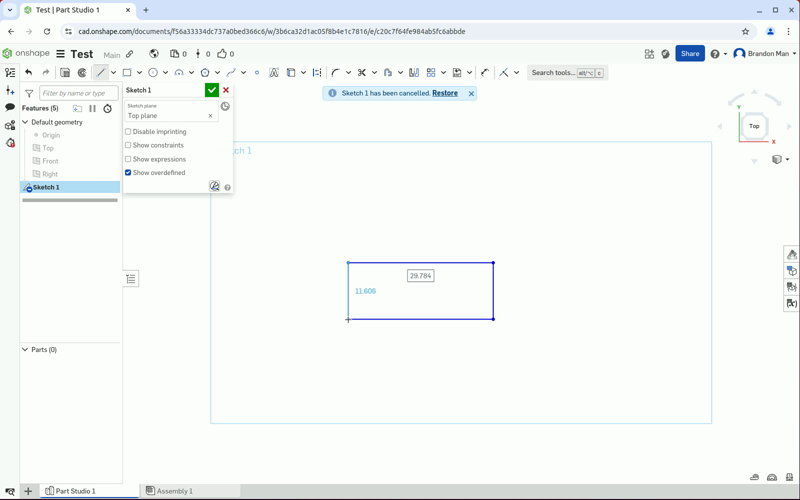
click(348, 319)
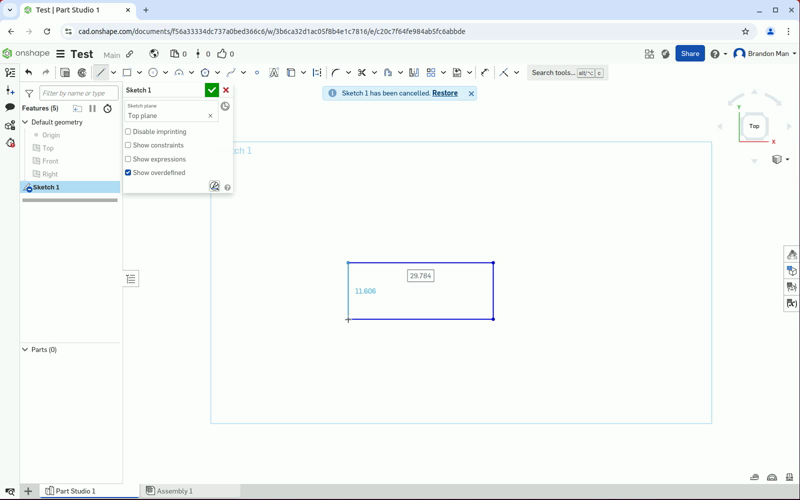
key(esc)
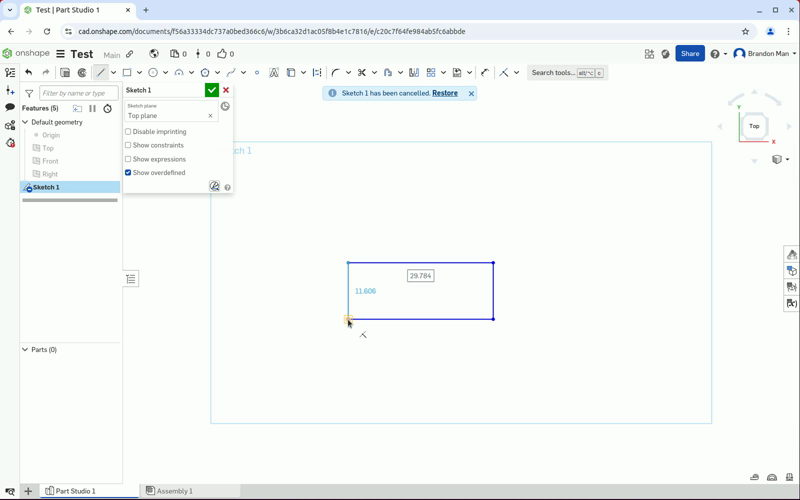
mouse_move(426, 286)
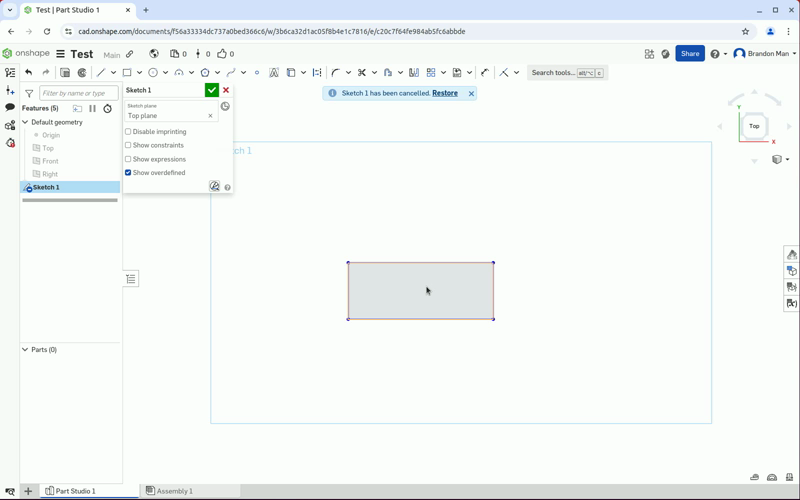
click(426, 286)
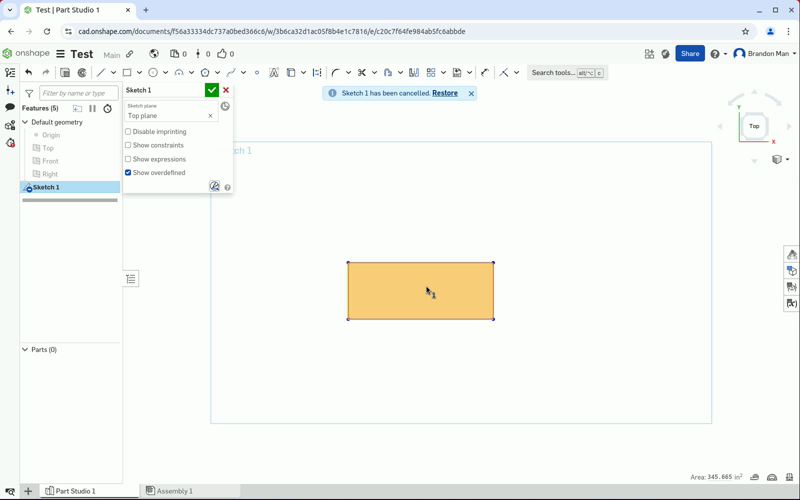
mouse_move(73, 352)
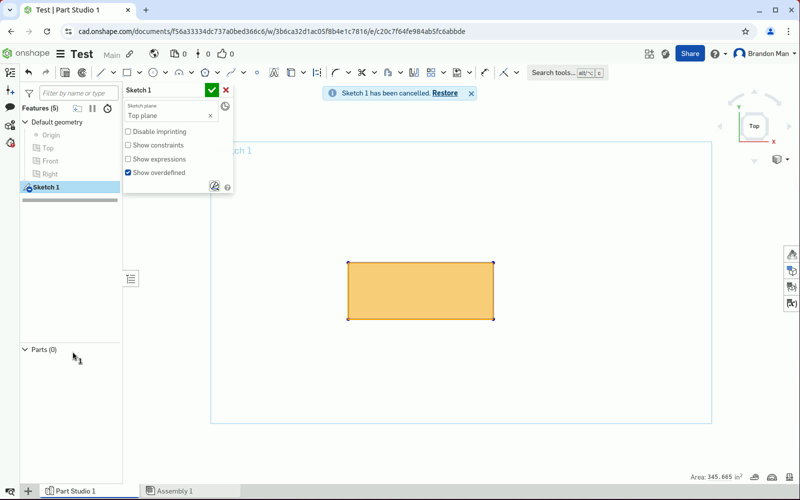
key(shift+y)
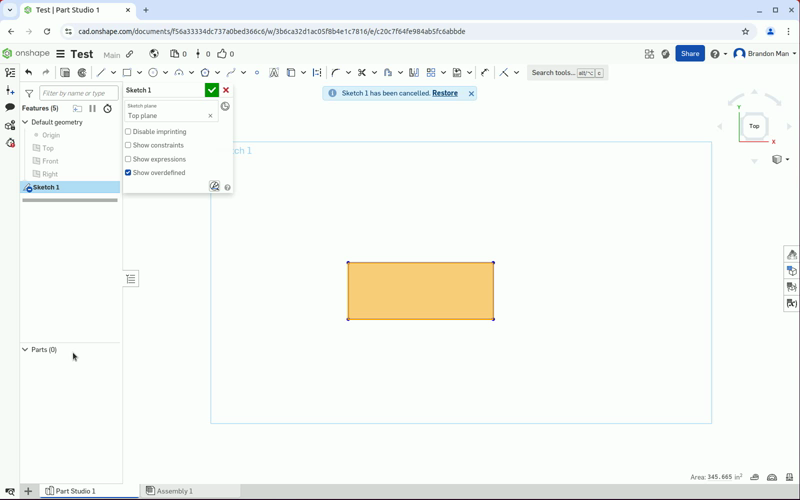
key(shift+e)
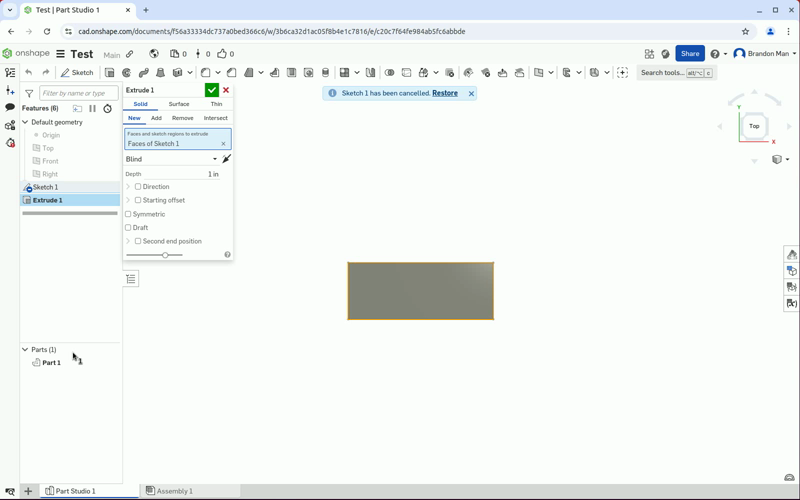
mouse_move(143, 106)
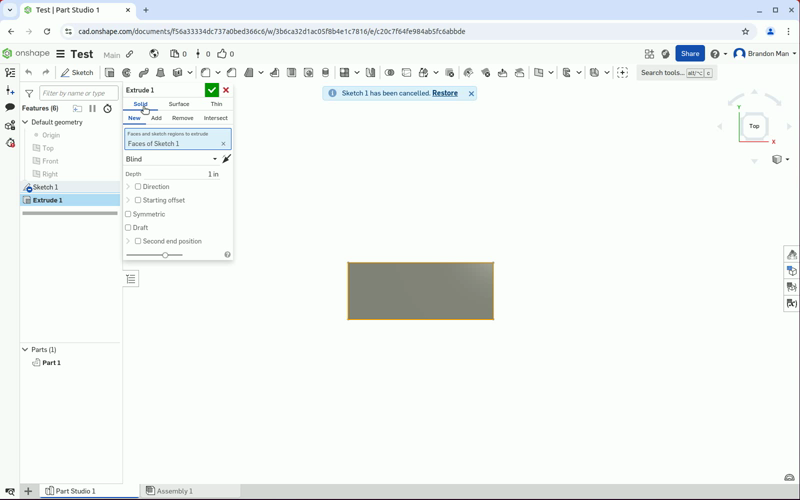
click(143, 106)
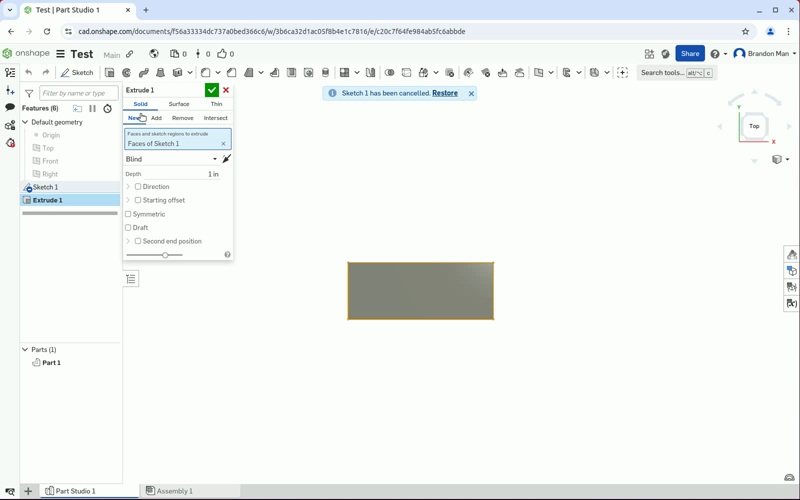
mouse_move(137, 120)
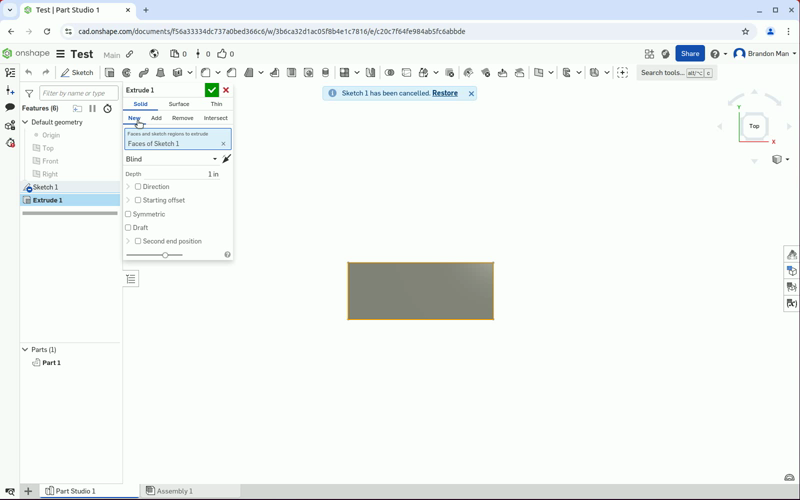
click(137, 120)
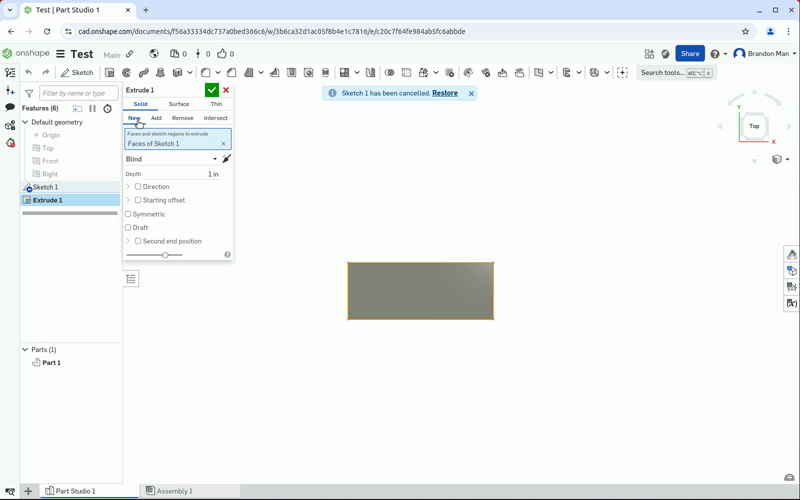
key(tab, 4)
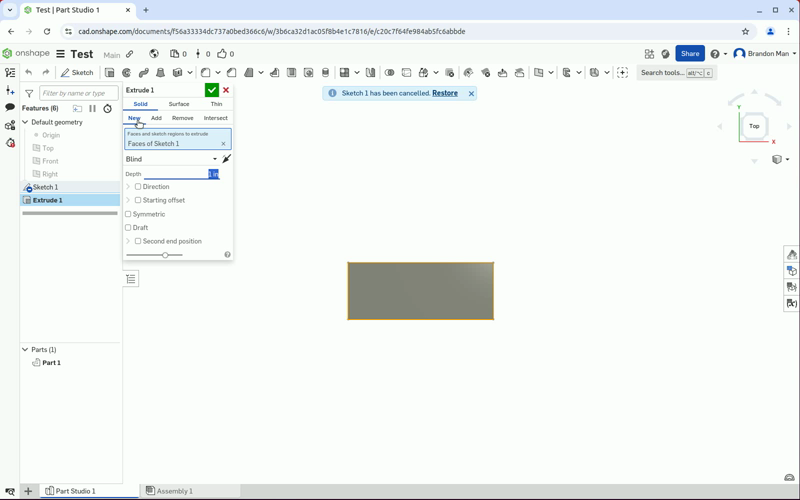
text(5.055)
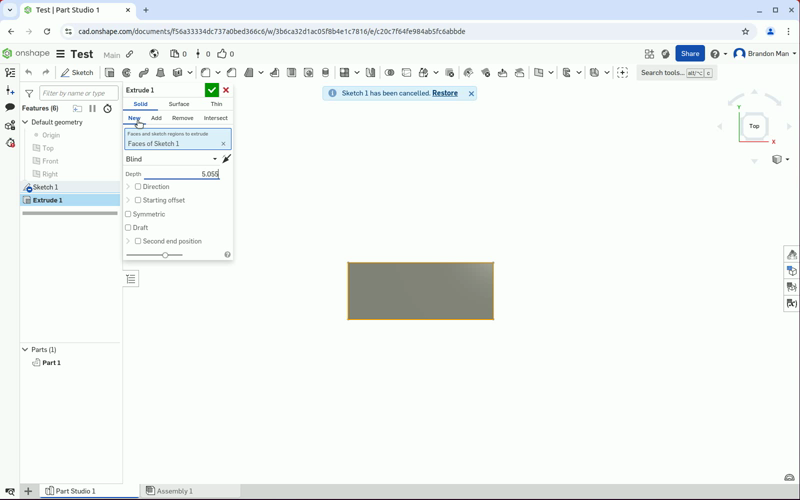
key(enter)
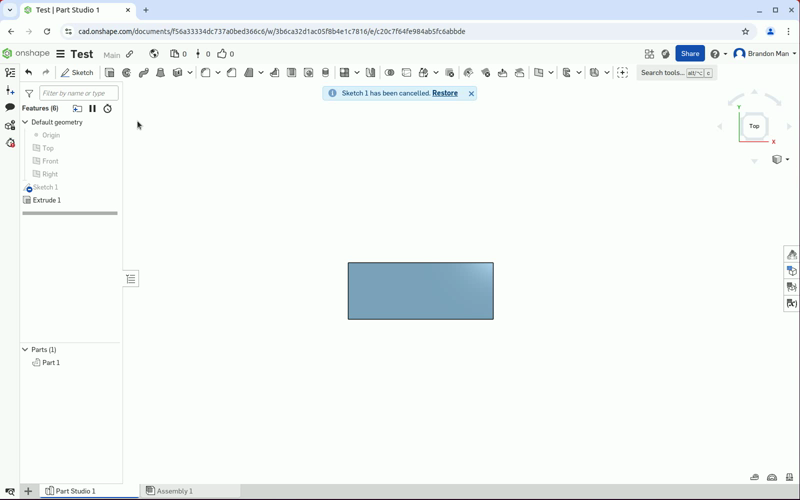
key(shift+h)
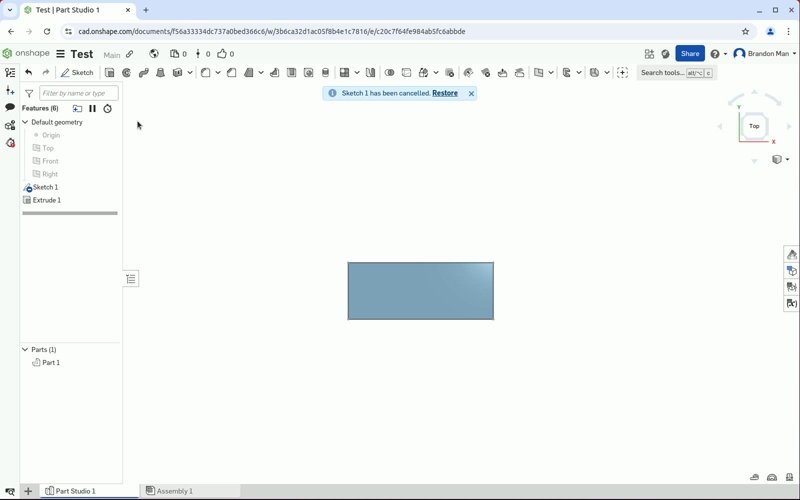
key(shift+h)
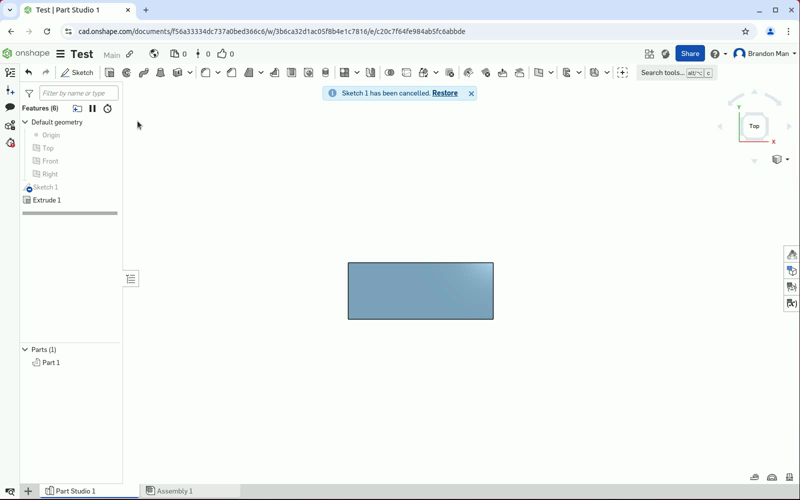
mouse_move(73, 189)
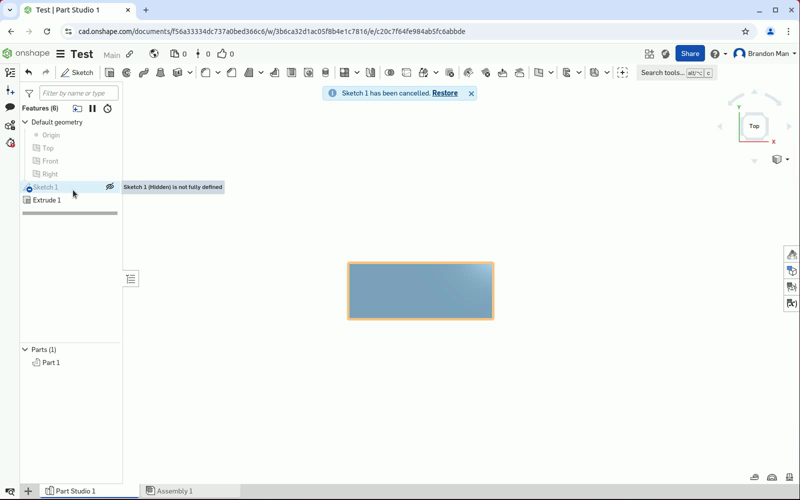
click(73, 189)
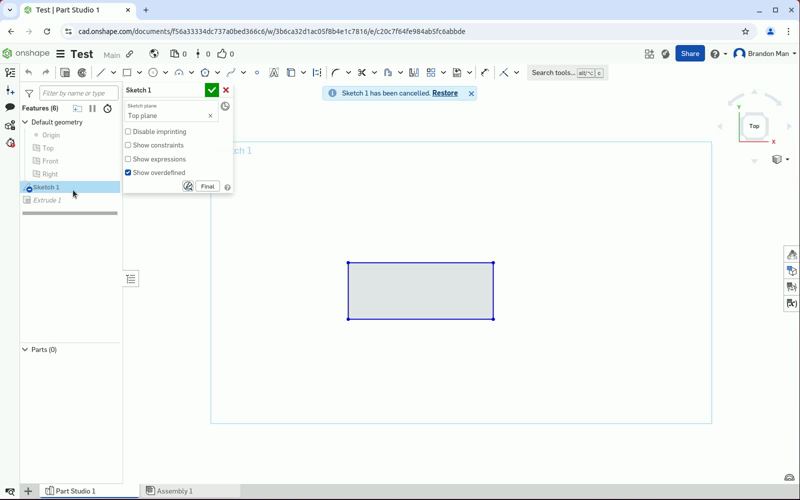
mouse_move(229, 92)
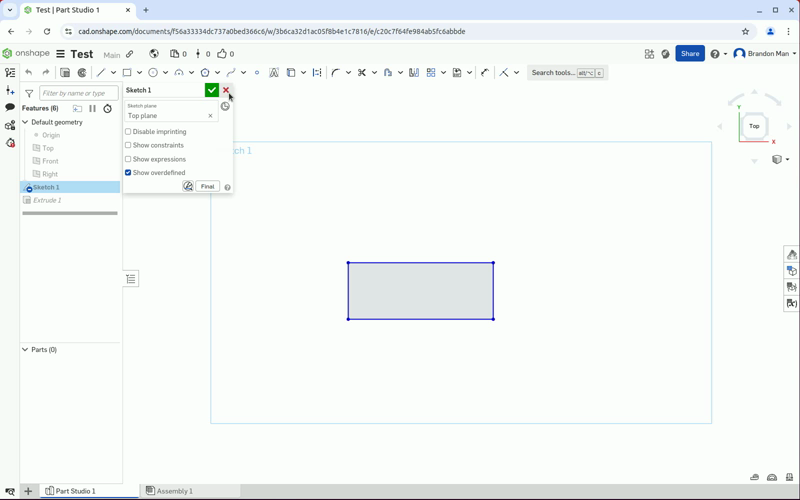
click(229, 92)
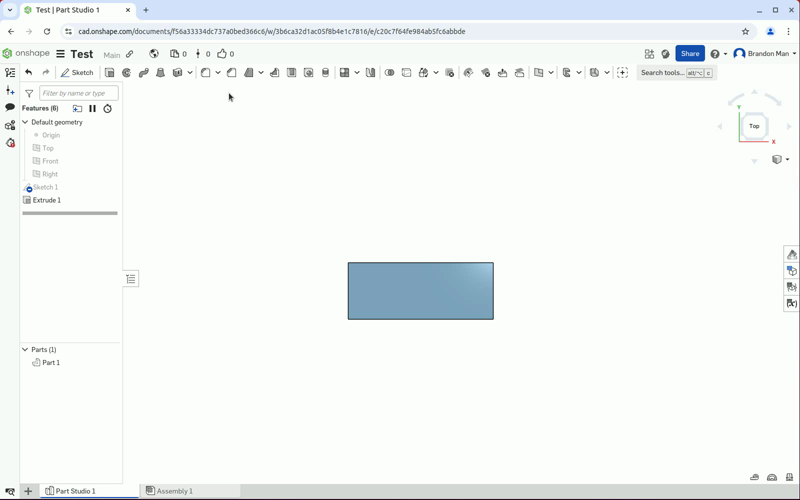
mouse_move(541, 75)
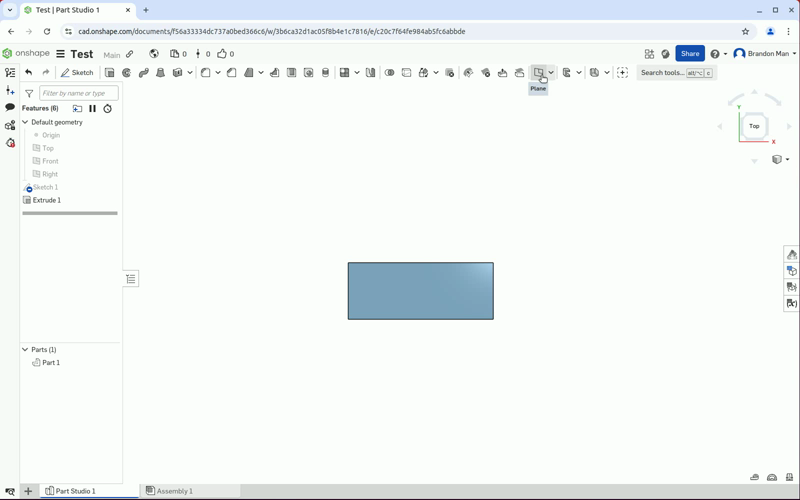
click(541, 75)
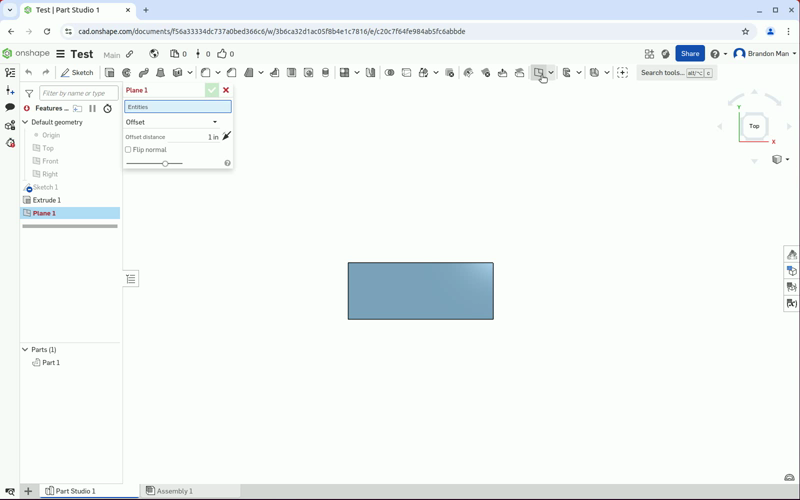
mouse_move(73, 150)
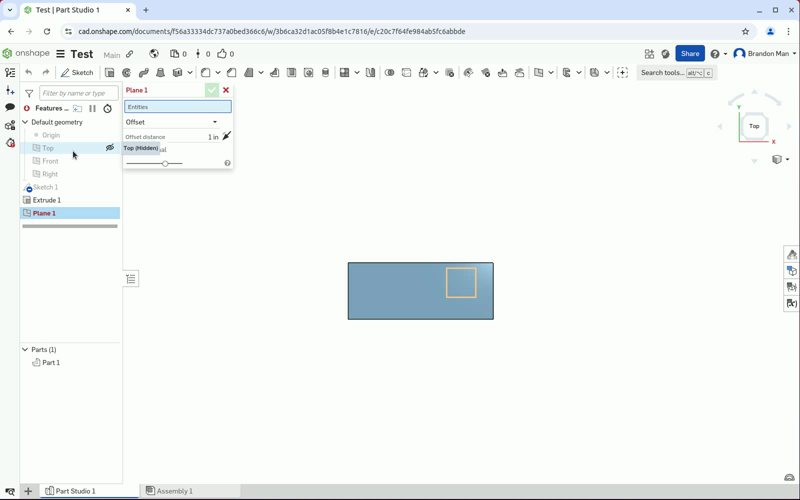
click(73, 150)
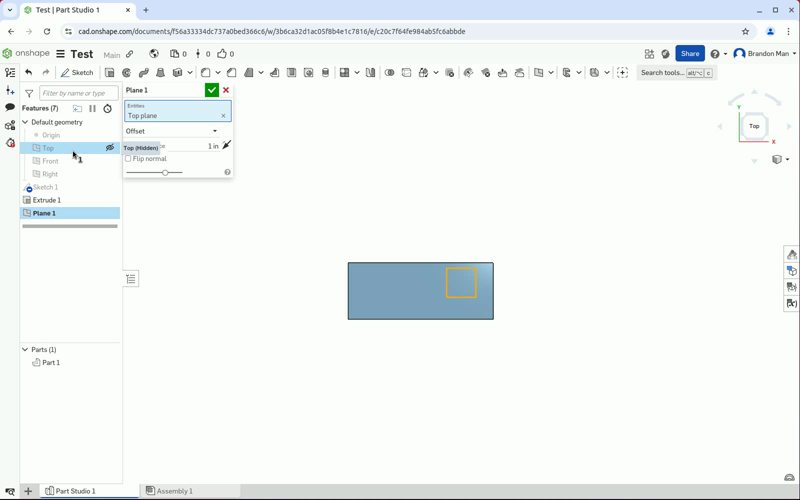
key(tab, 2)
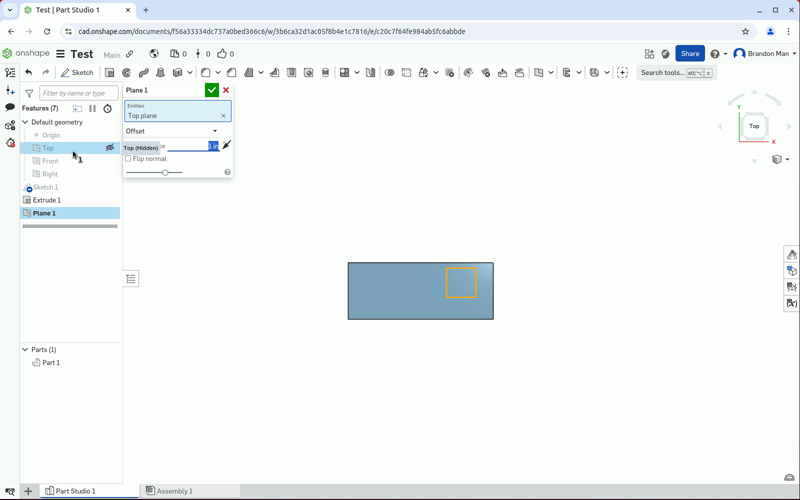
text(5.053)
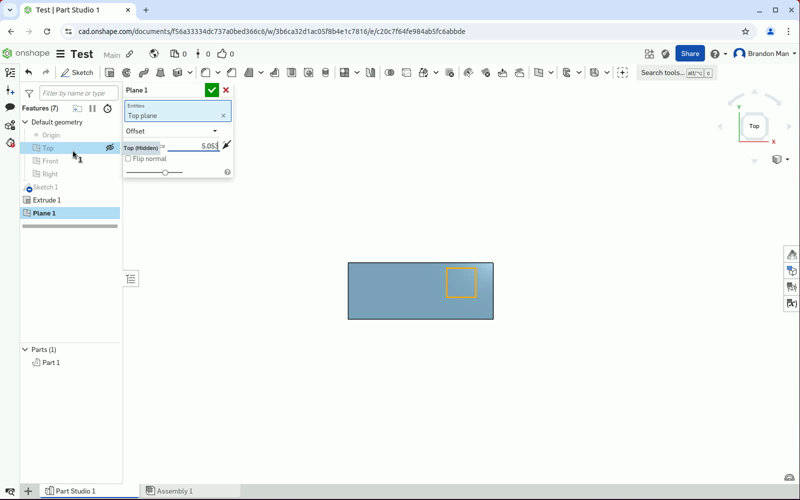
key(enter, 2)
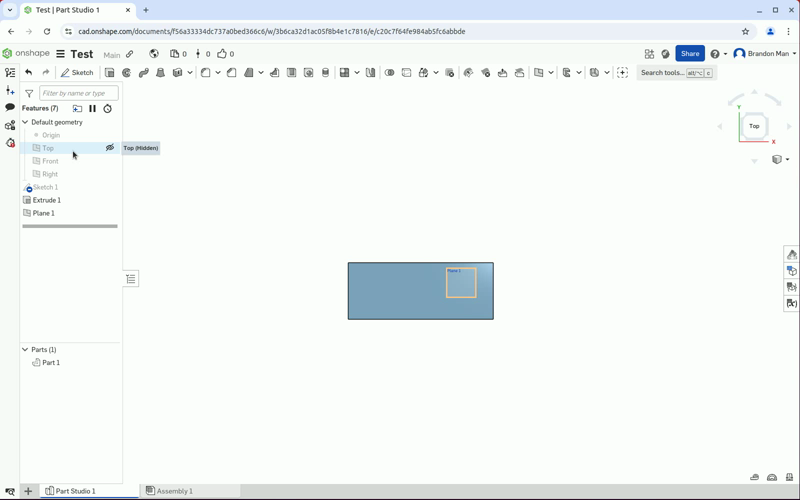
key(shift+s)
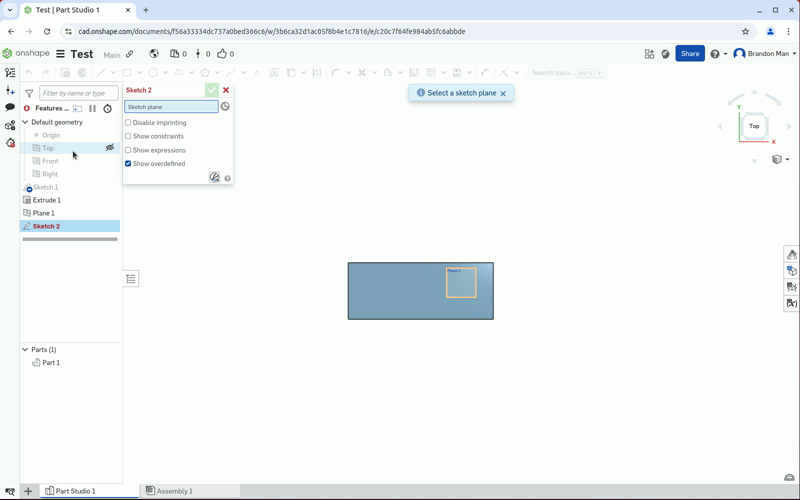
mouse_move(73, 215)
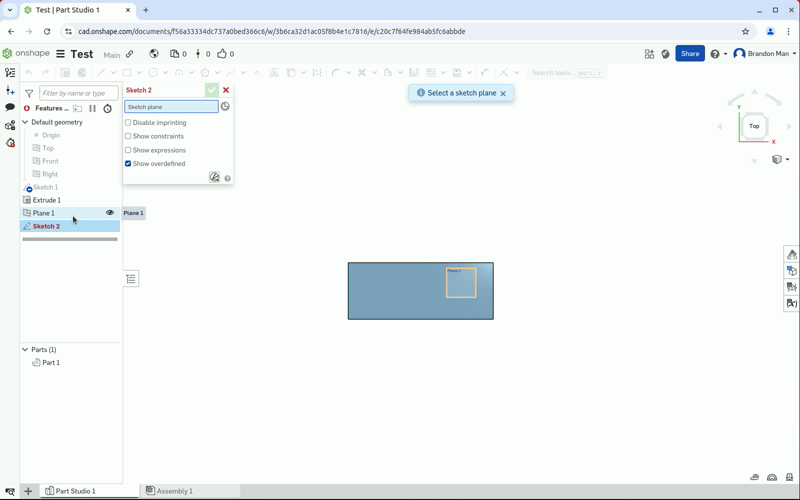
click(73, 215)
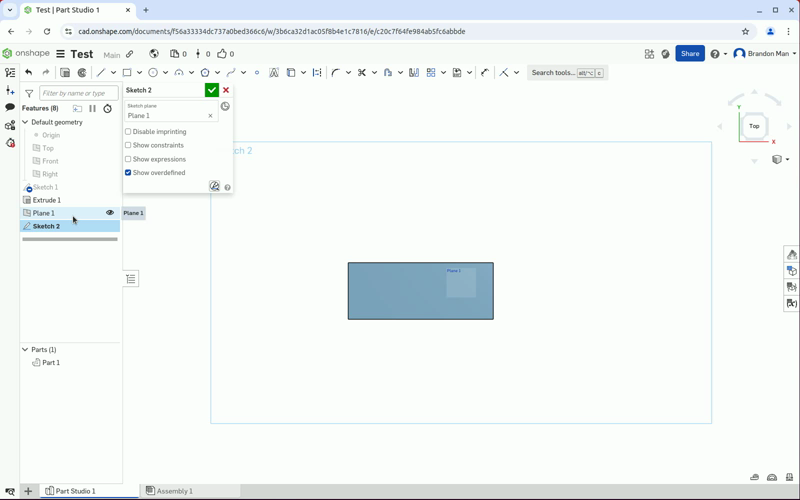
mouse_move(73, 352)
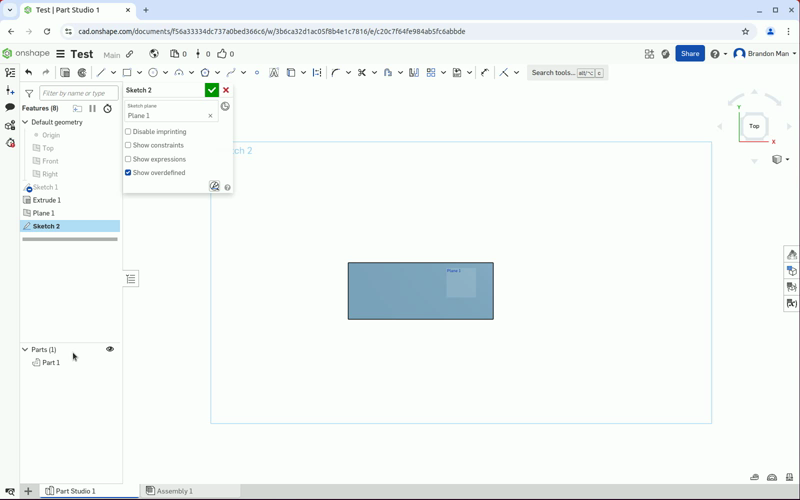
key(y)
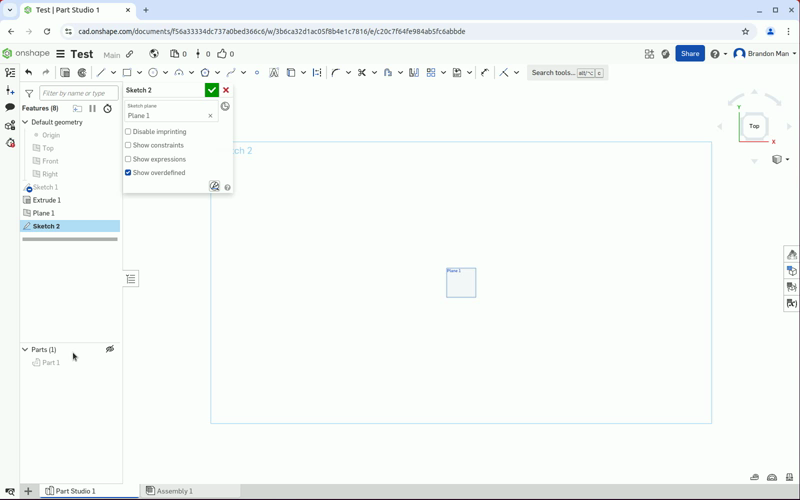
key(l)
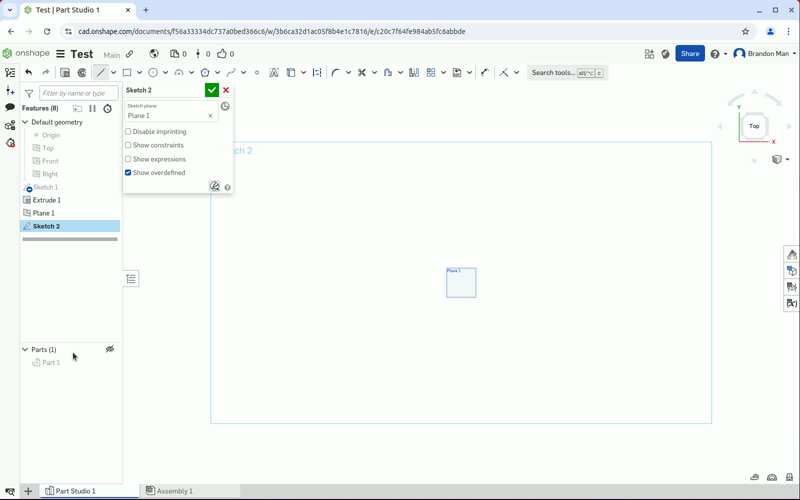
key_down(shift)
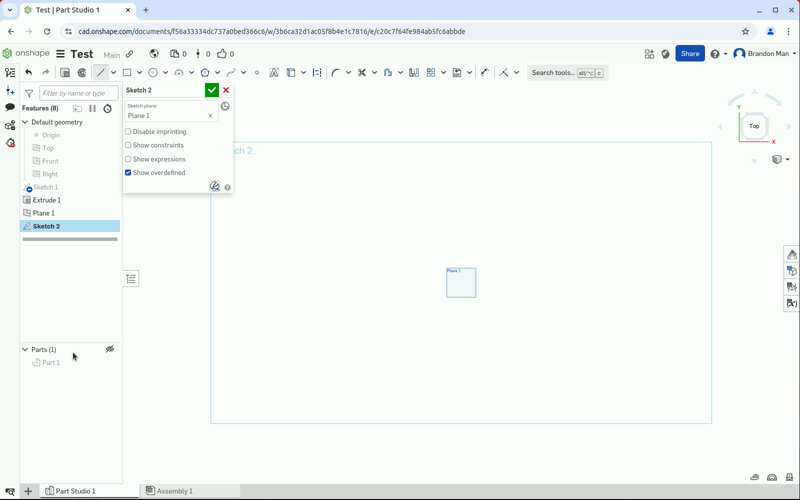
mouse_move(390, 298)
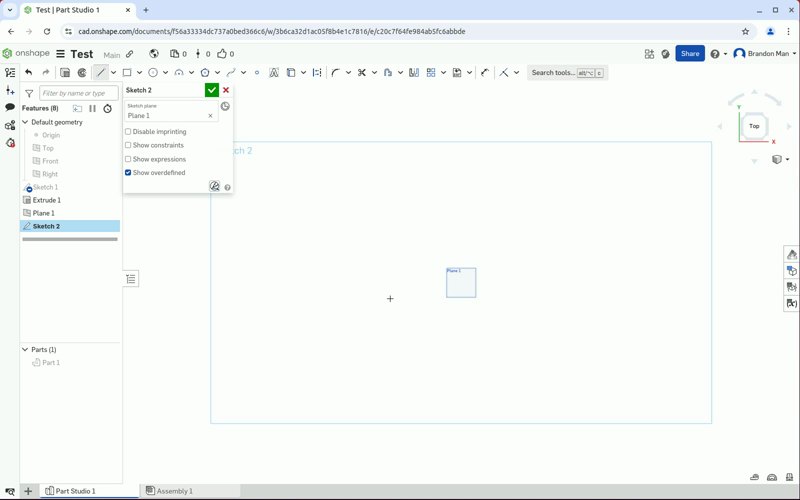
click(390, 298)
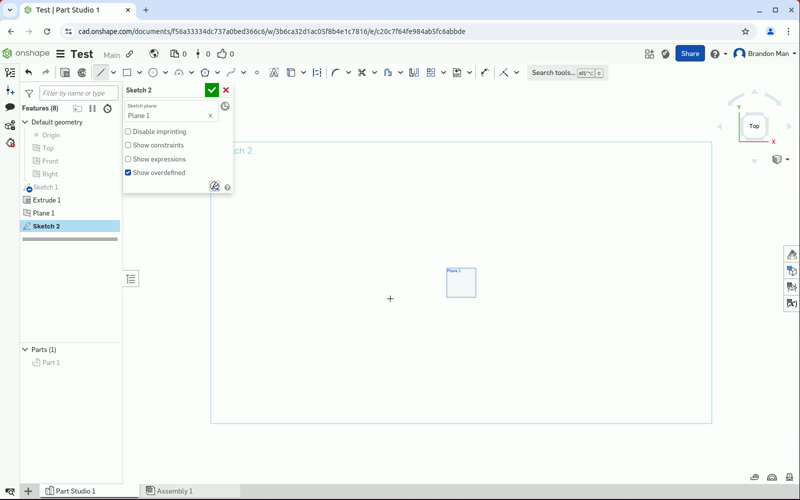
key_up(shift)
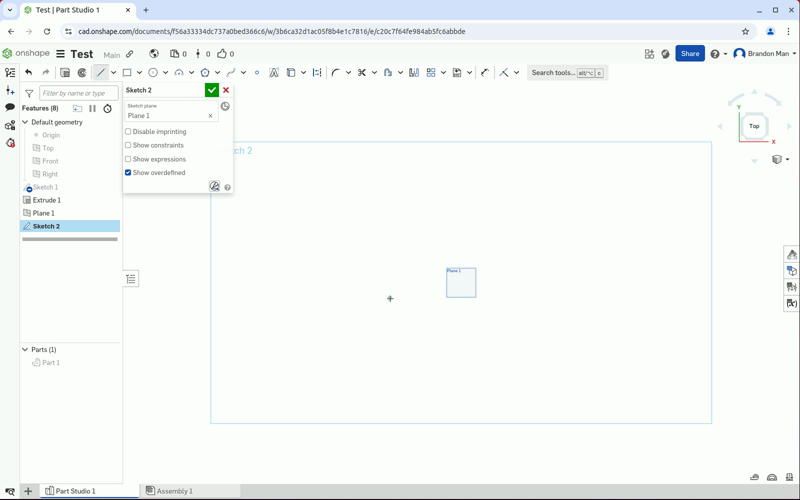
key_down(shift)
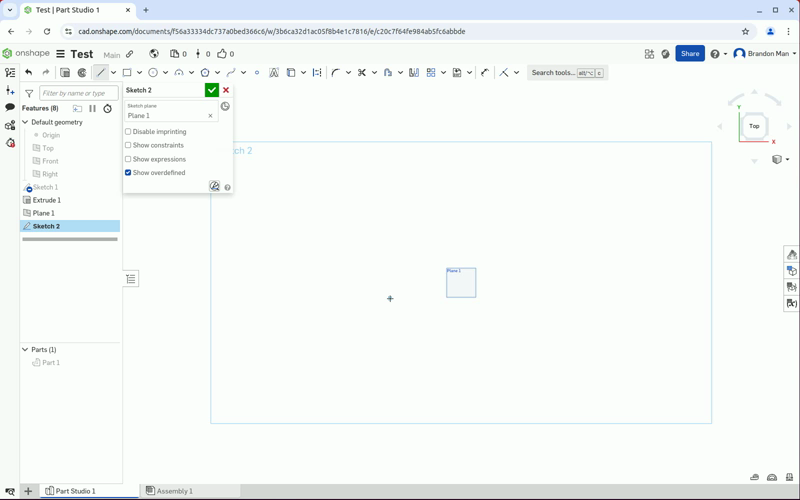
mouse_move(451, 298)
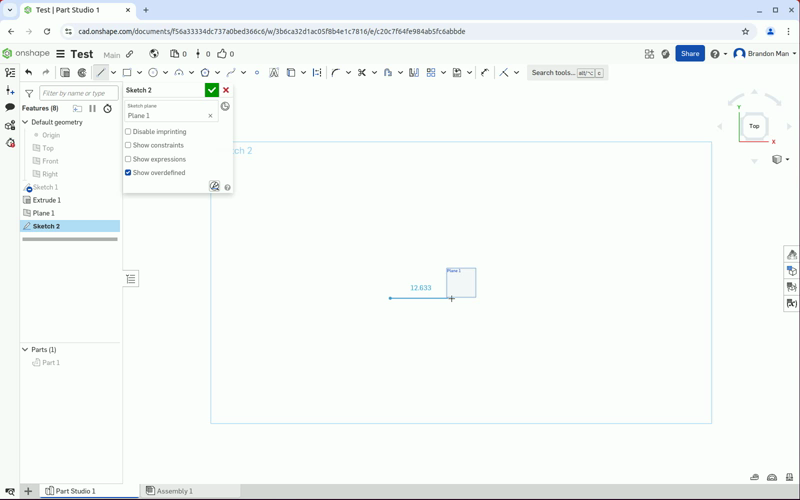
click(451, 298)
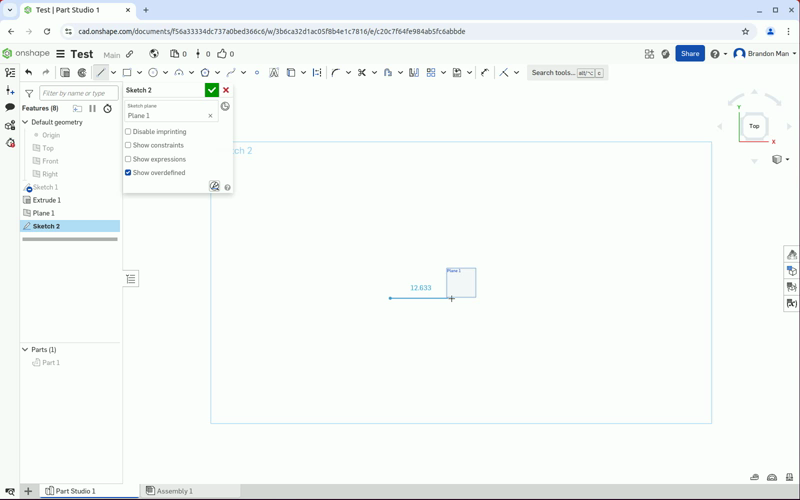
key_up(shift)
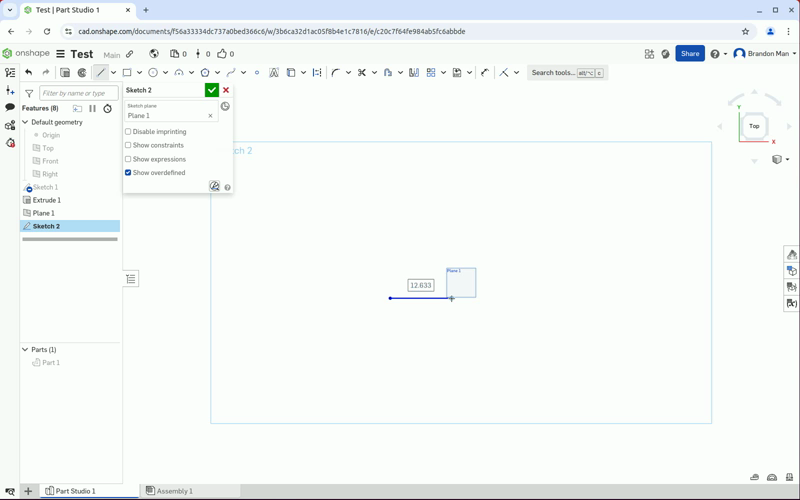
key_down(shift)
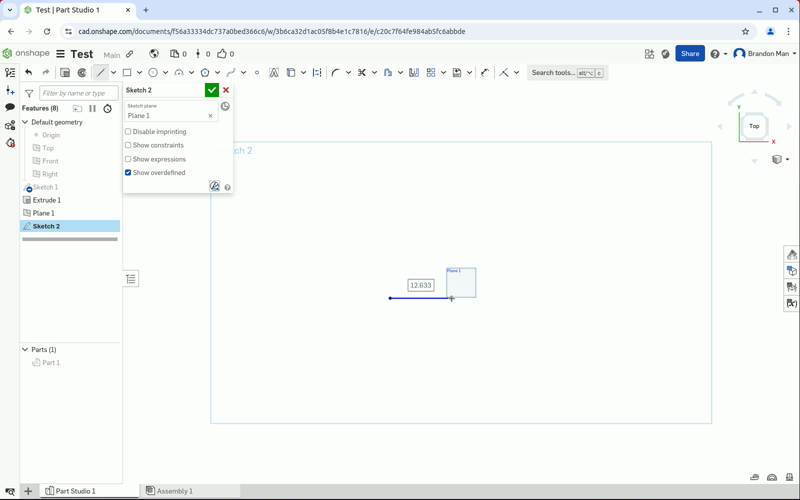
mouse_move(481, 298)
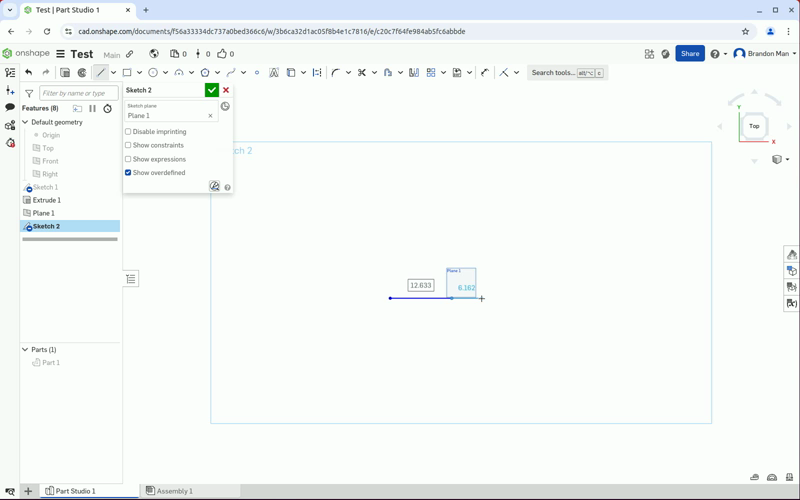
mouse_move(451, 263)
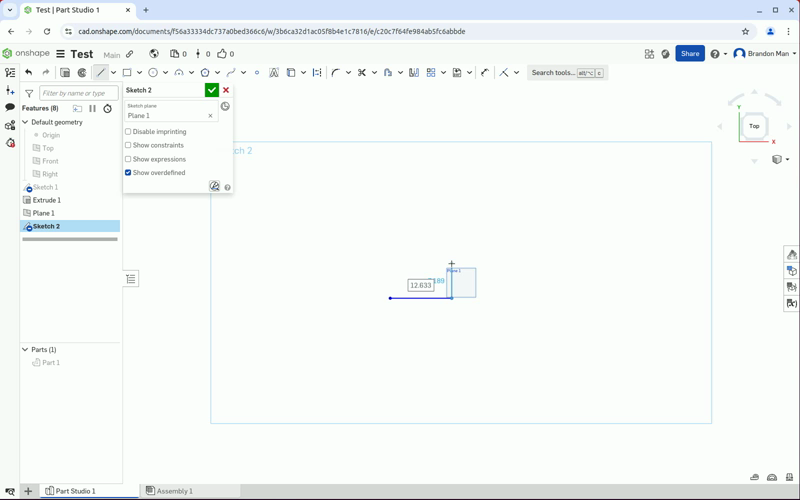
click(451, 263)
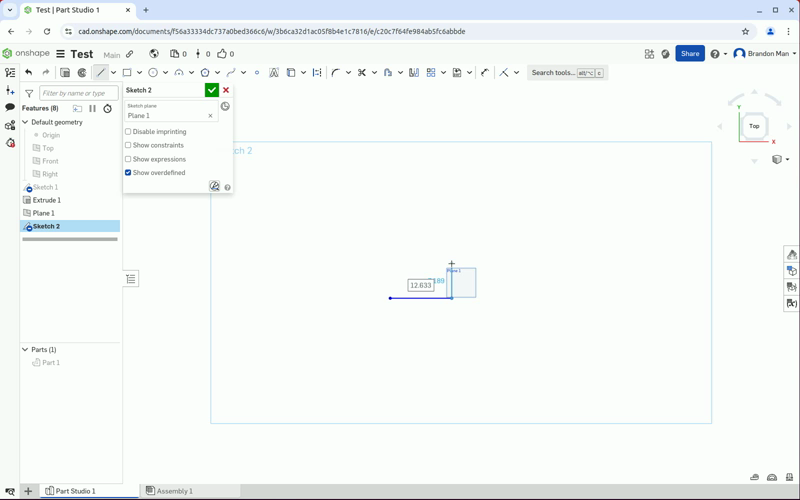
key_up(shift)
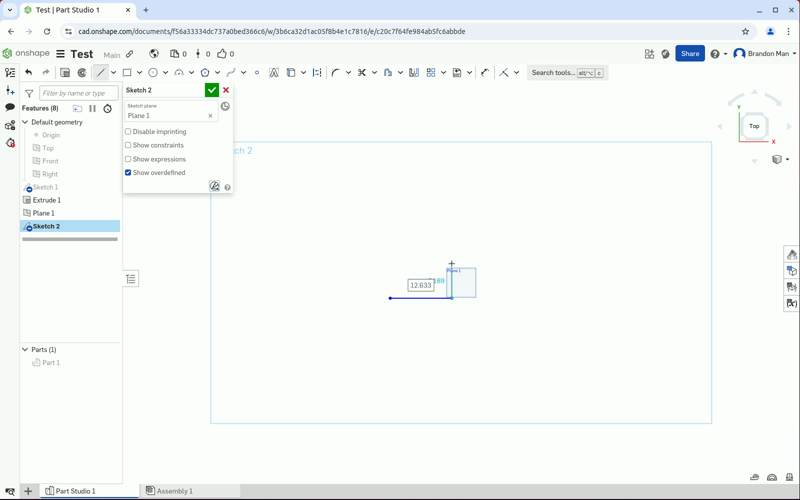
key_down(shift)
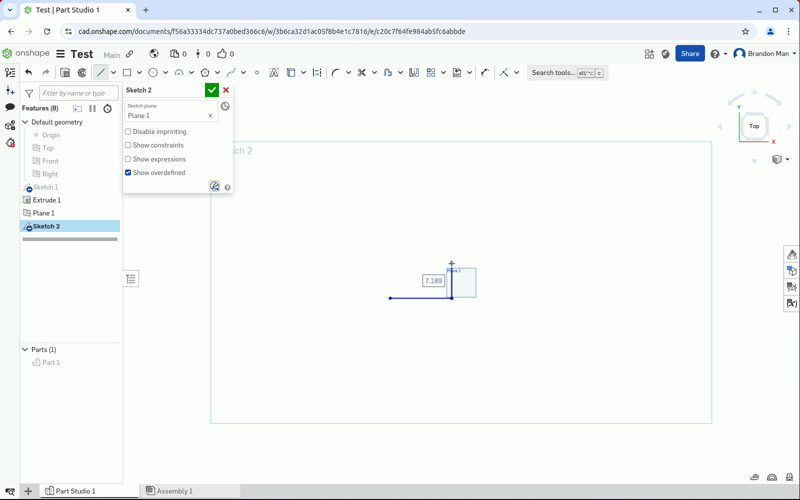
mouse_move(390, 263)
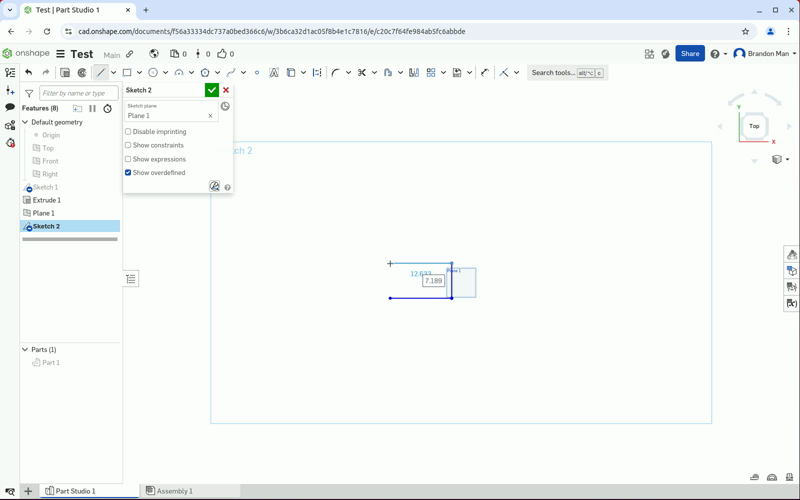
click(390, 263)
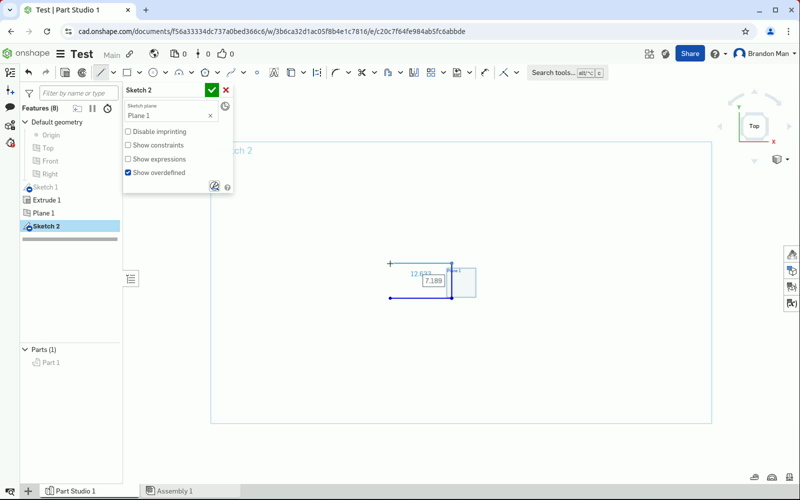
key_up(shift)
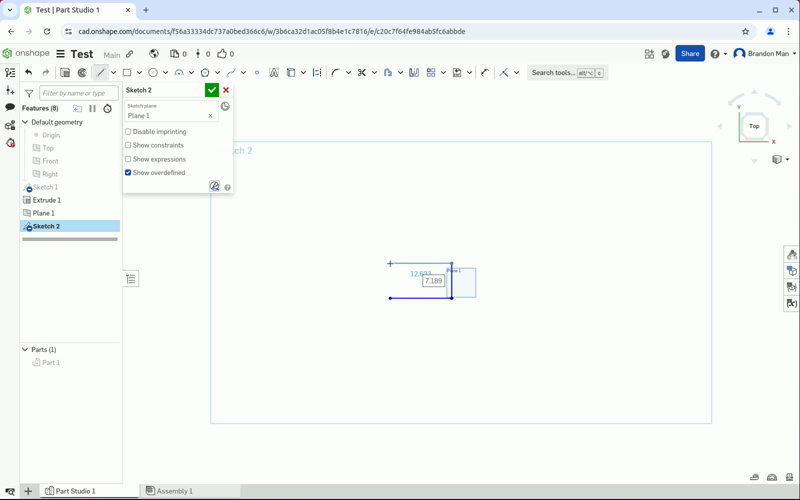
mouse_move(420, 263)
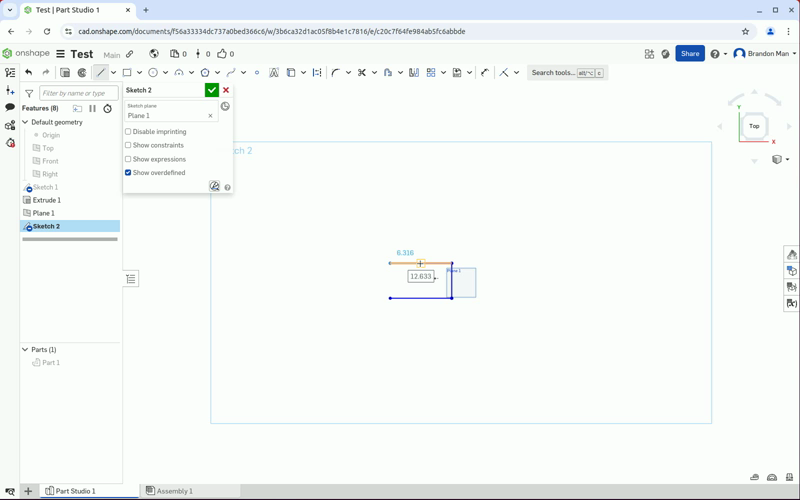
key_down(shift)
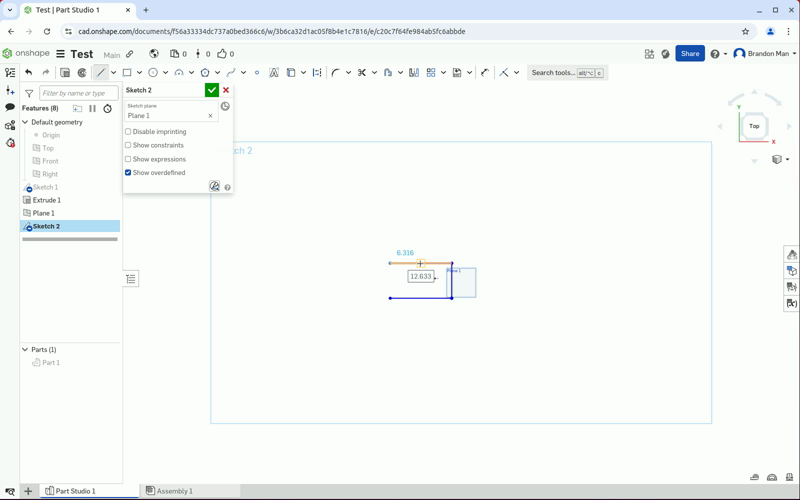
mouse_move(390, 298)
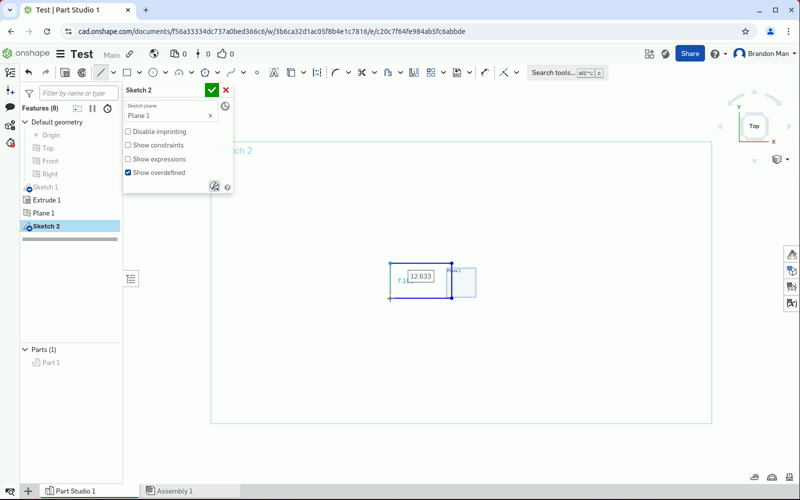
key_up(shift)
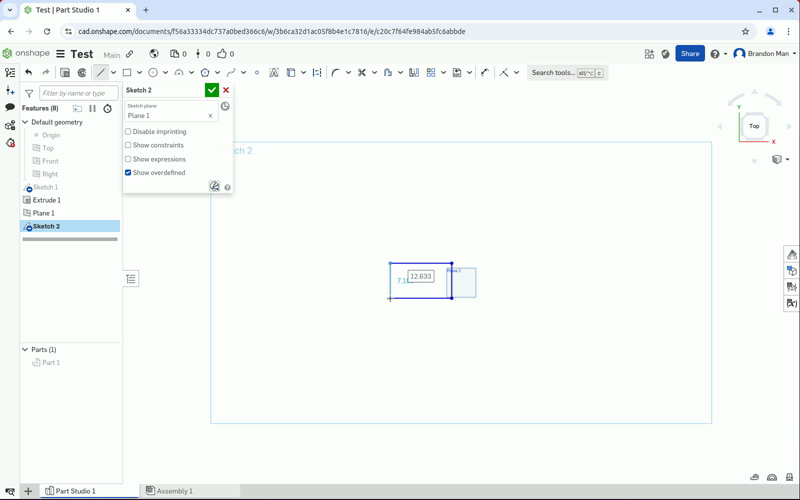
click(390, 298)
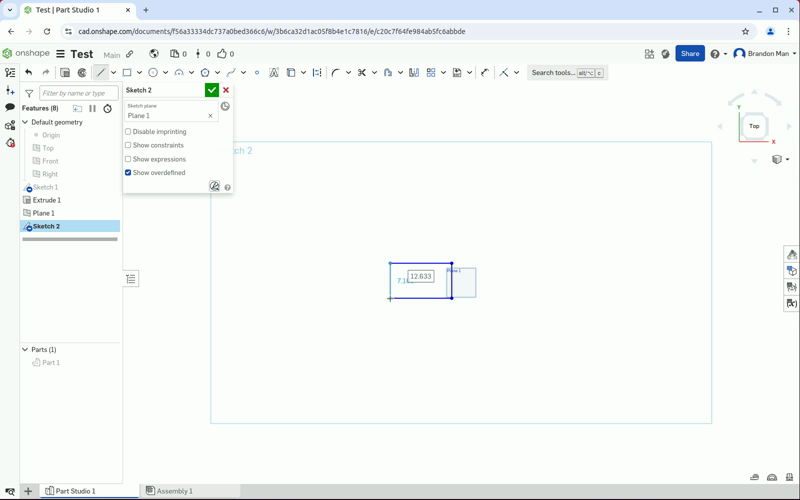
key(esc)
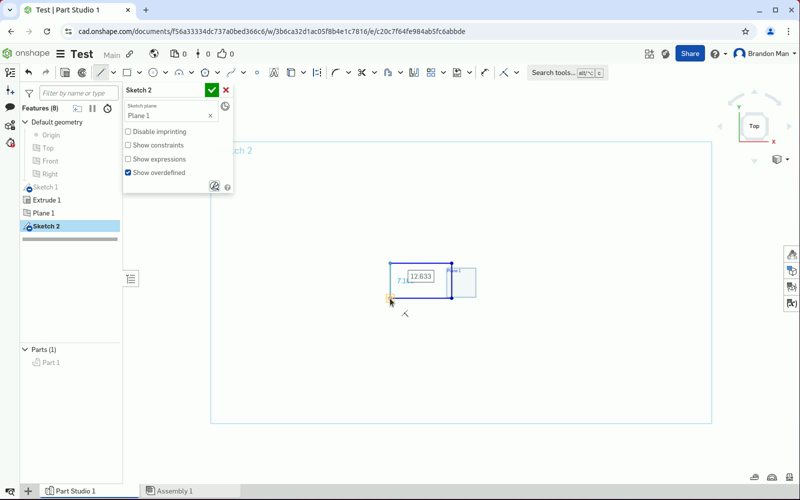
mouse_move(399, 282)
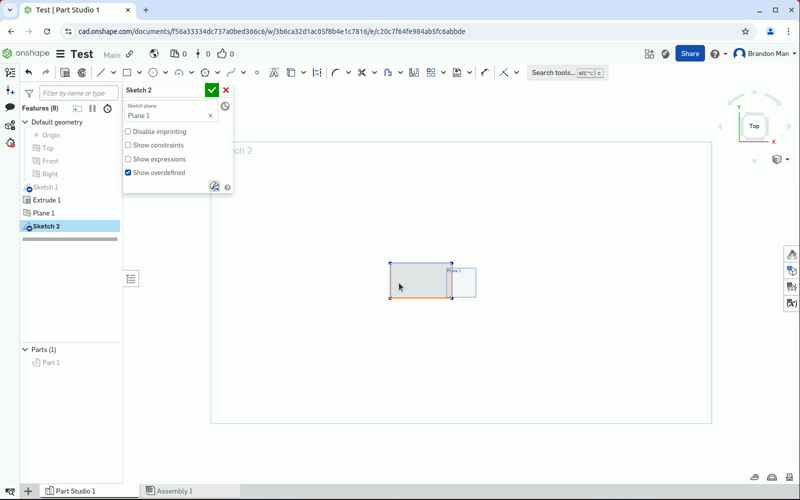
click(399, 282)
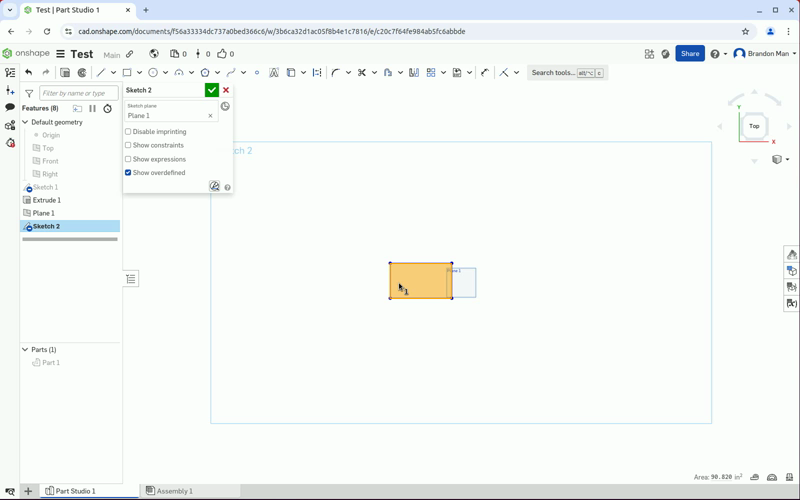
mouse_move(73, 352)
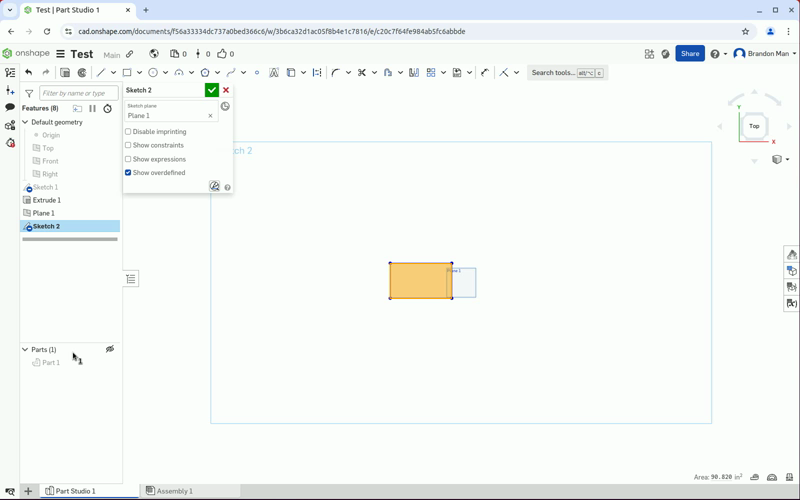
key(shift+y)
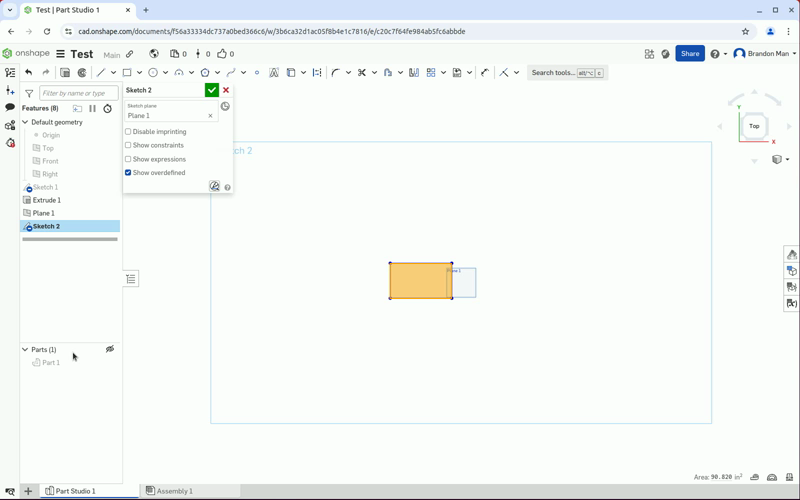
key(shift+e)
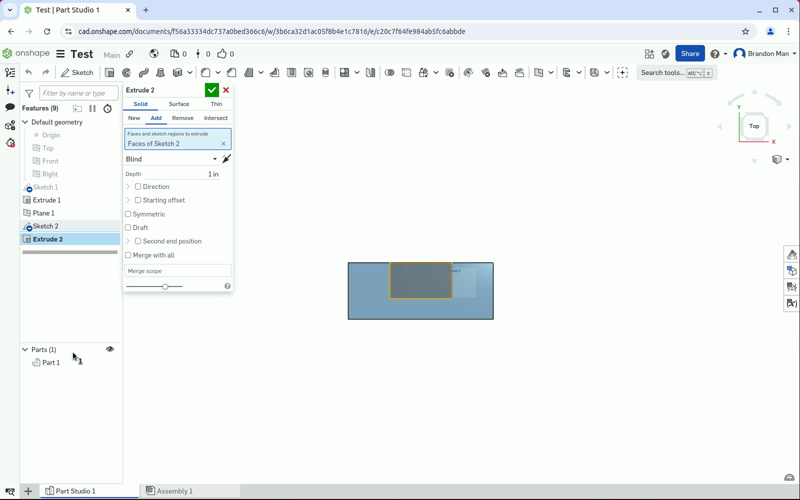
mouse_move(143, 106)
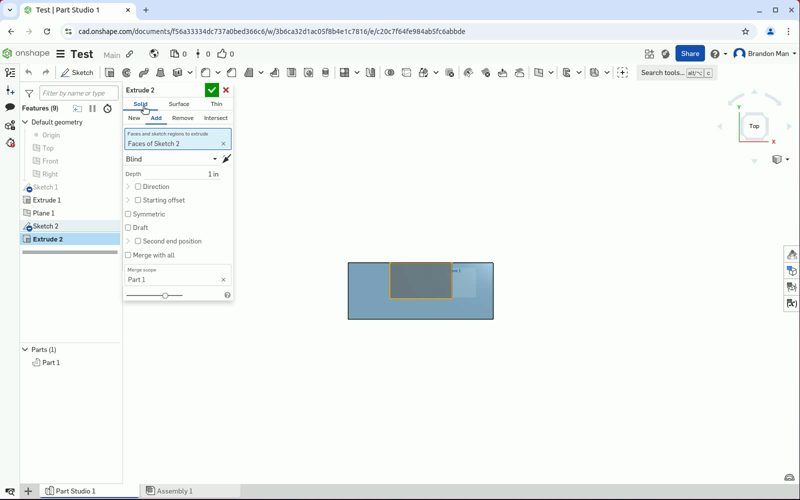
click(143, 106)
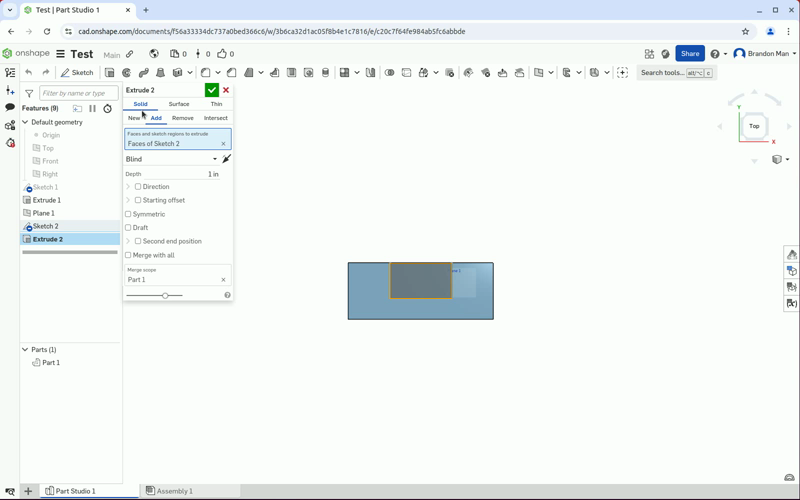
mouse_move(137, 120)
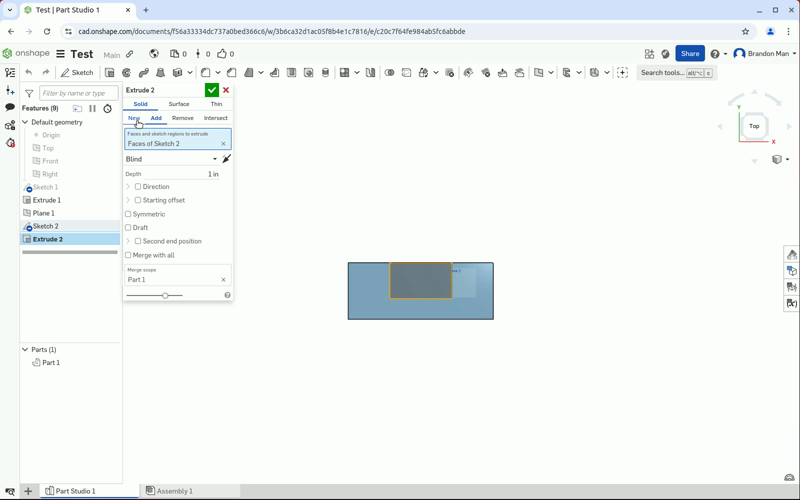
click(137, 120)
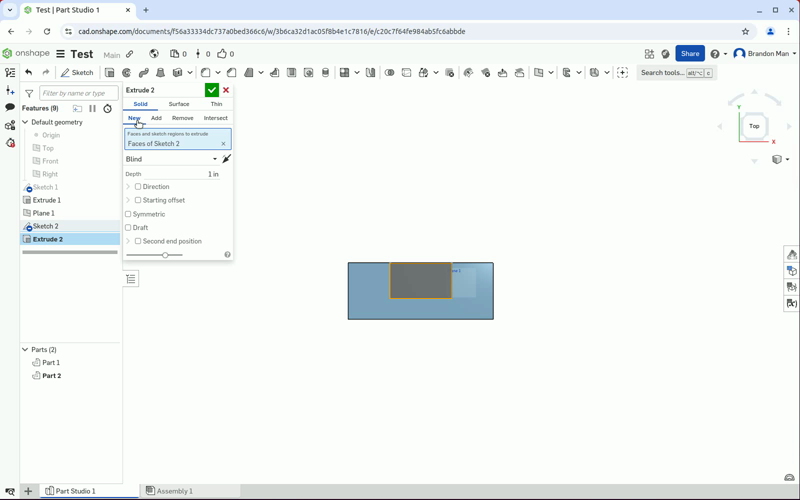
key(tab, 4)
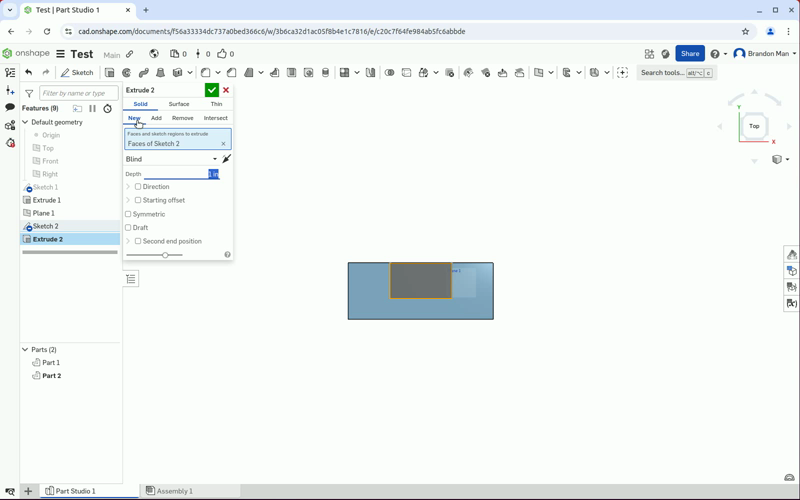
text(9.388)
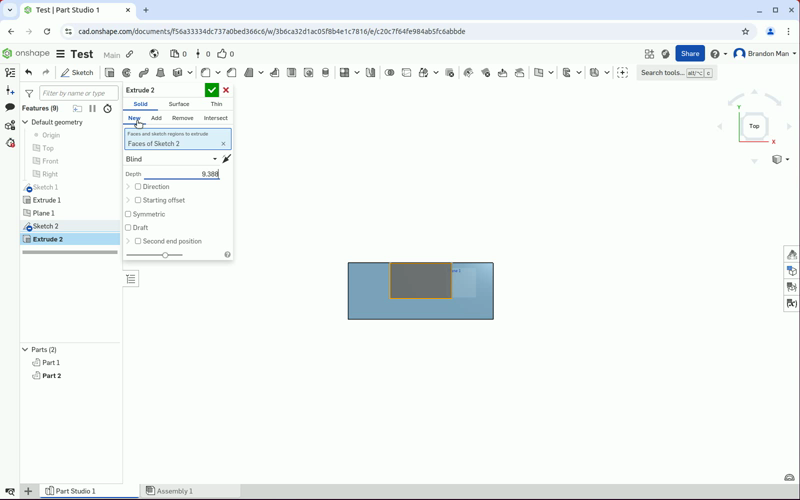
key(enter)
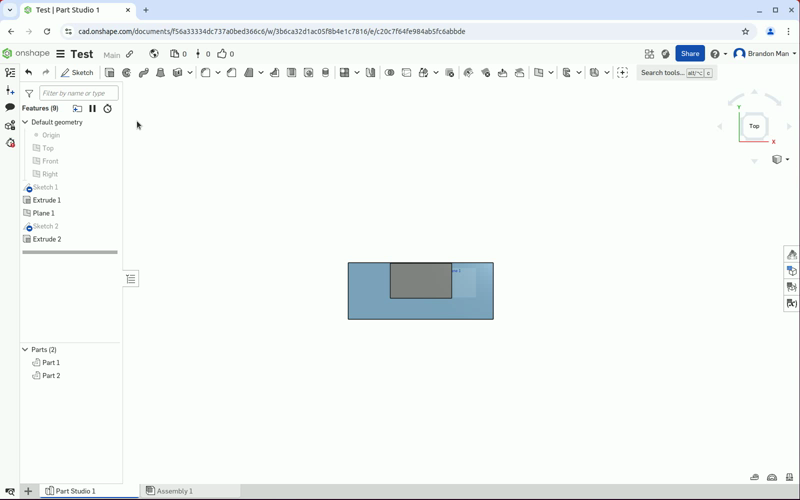
key(shift+h)
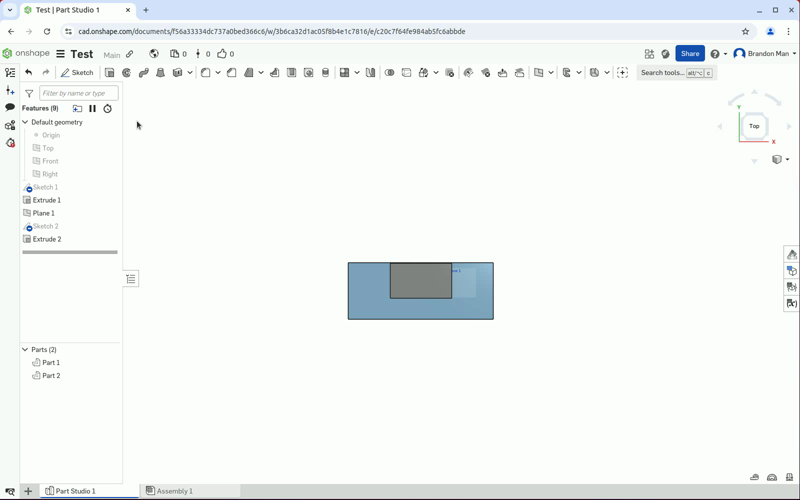
key(shift+h)
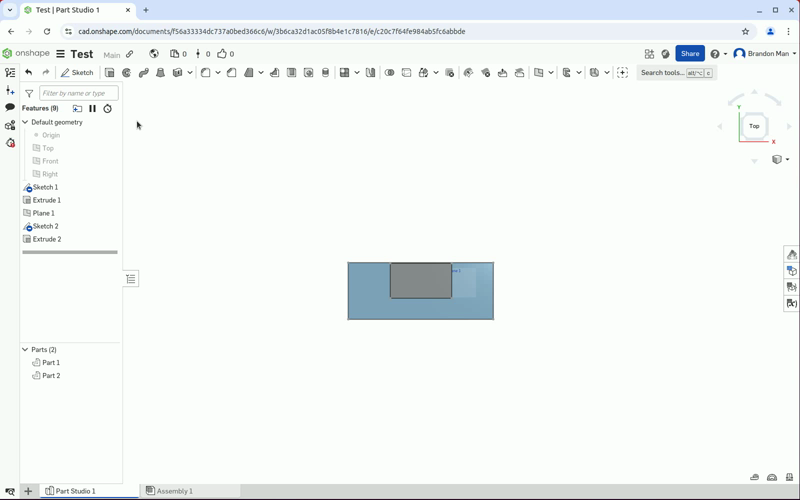
key(shift+7)
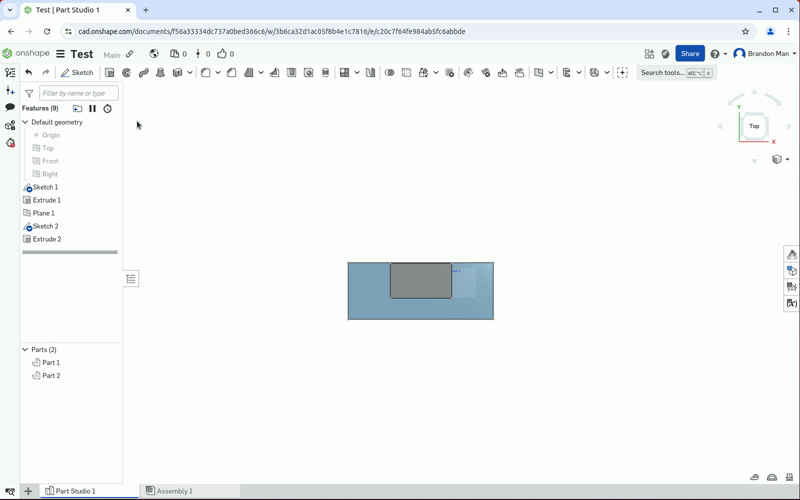
key(up, 3)
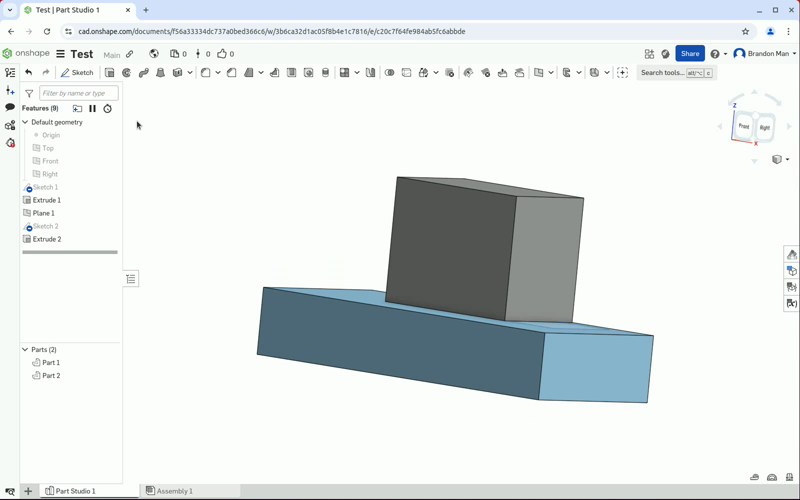
key(left, 3)
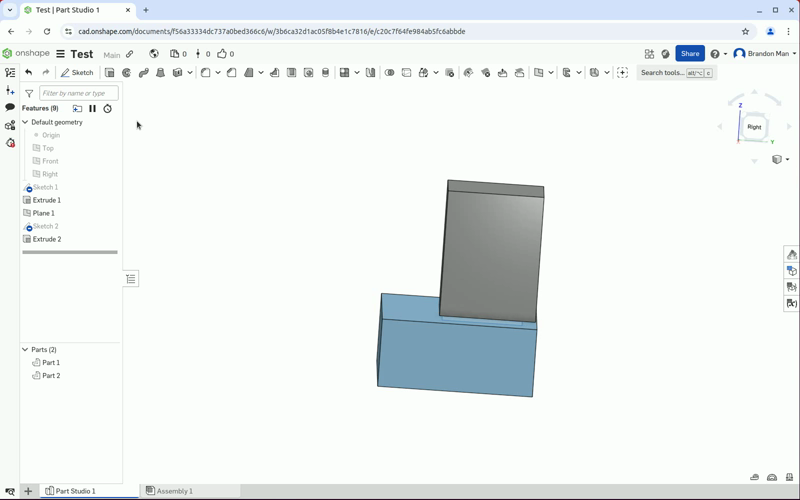
key(right, 3)
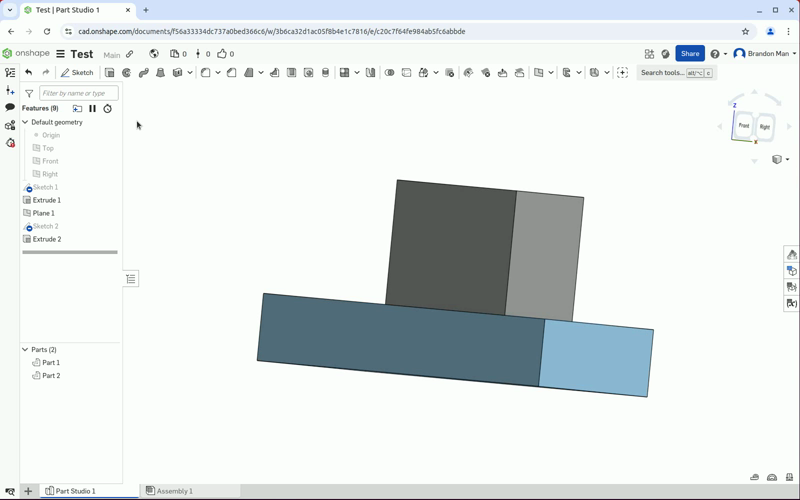
key(down, 3)
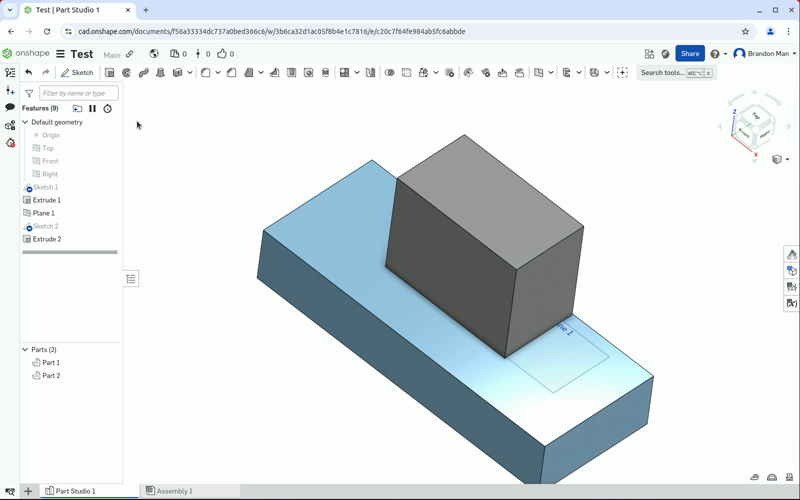
mouse_move(73, 189)
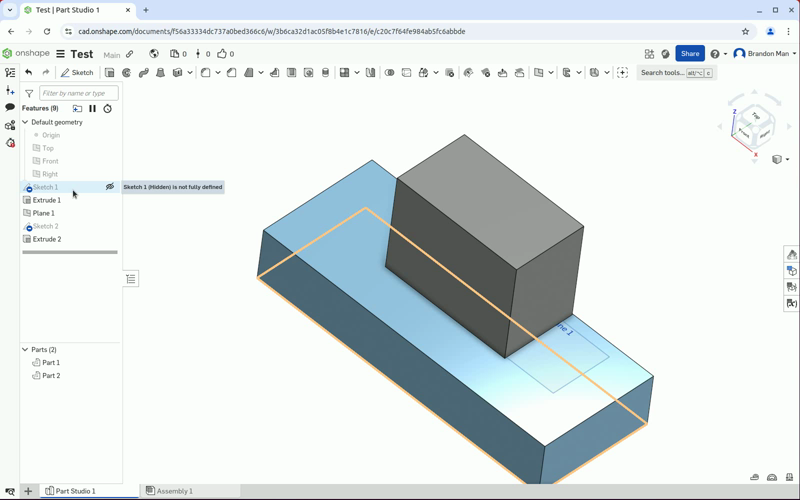
click(73, 189)